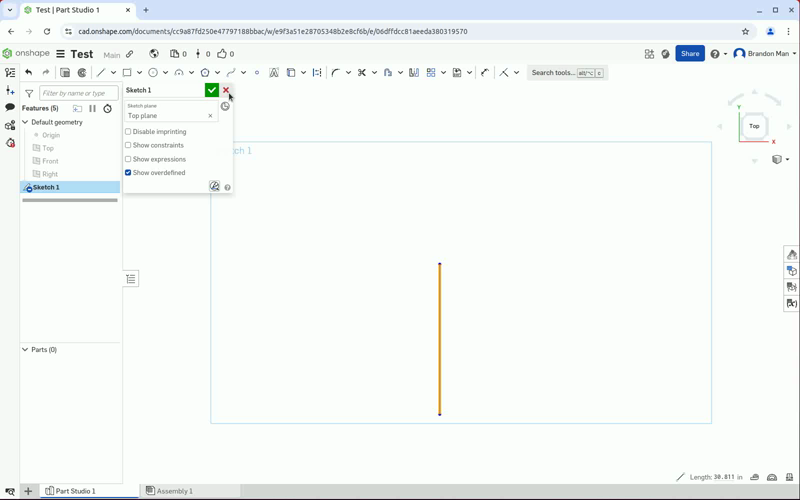
key(shift+h)
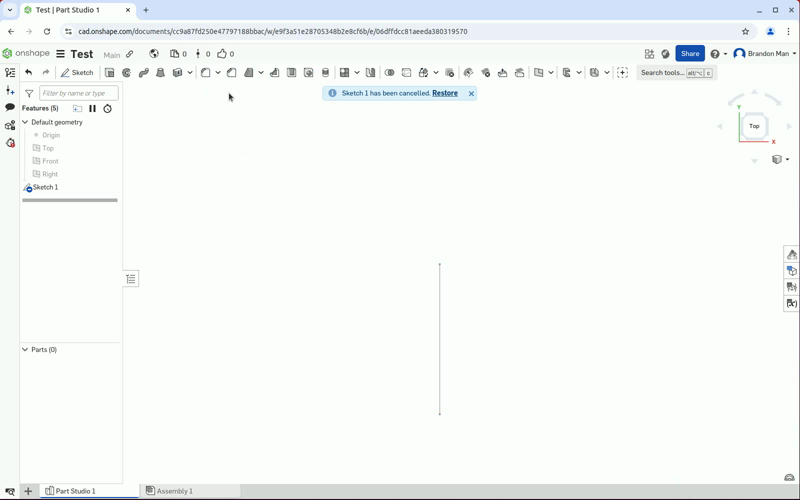
key(shift+s)
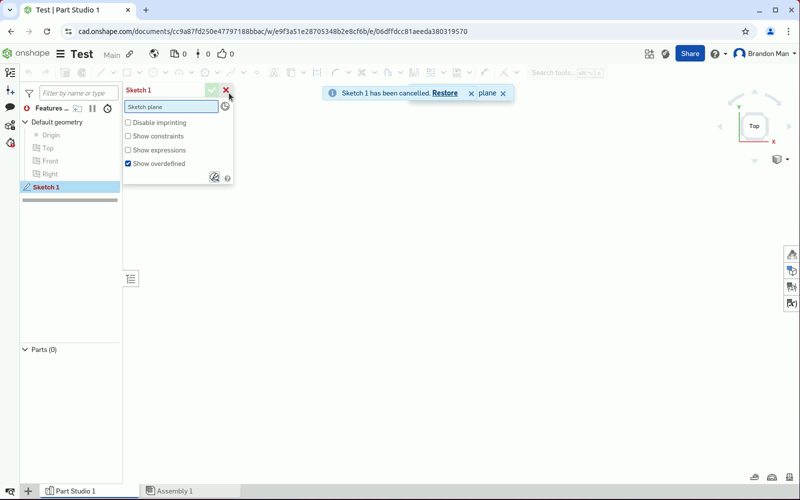
mouse_move(73, 150)
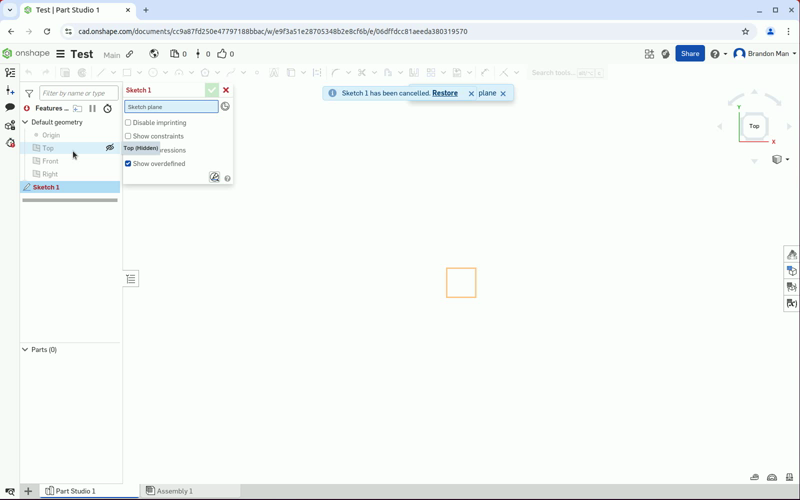
click(73, 150)
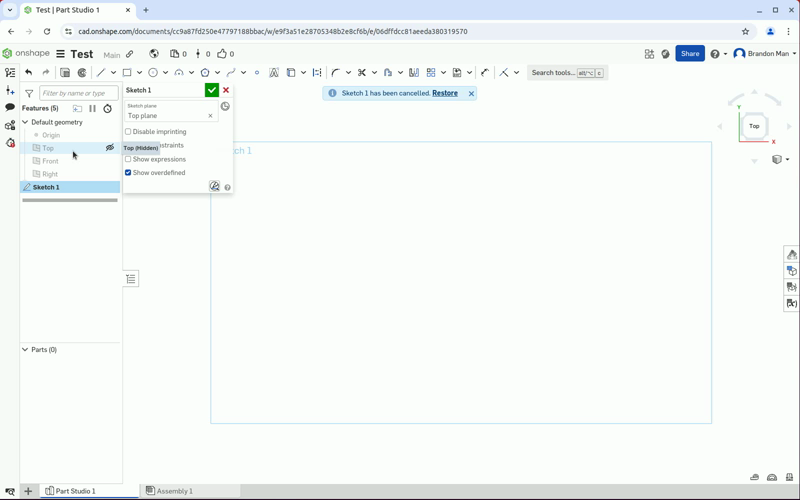
mouse_move(73, 352)
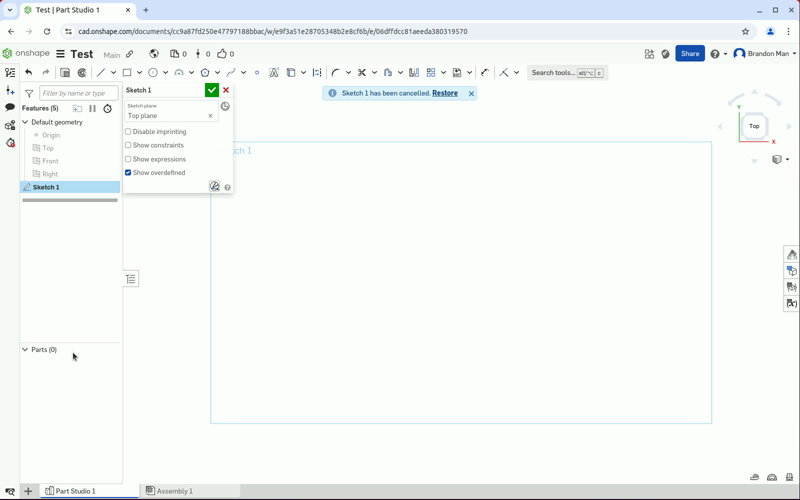
key(y)
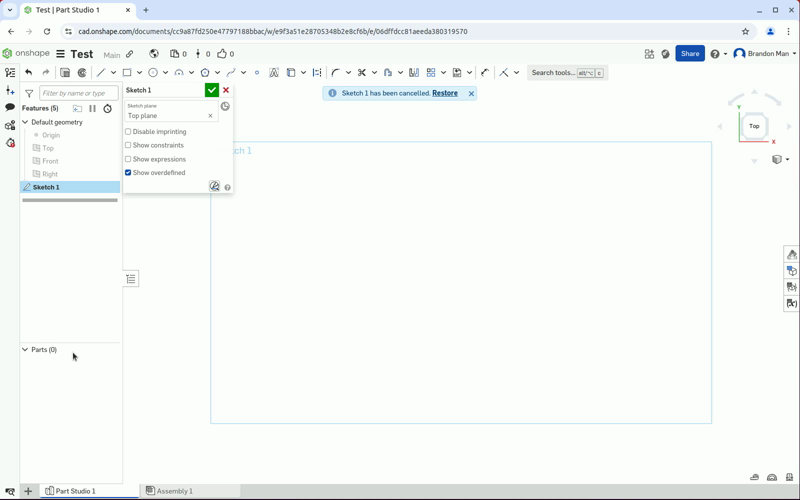
key(c)
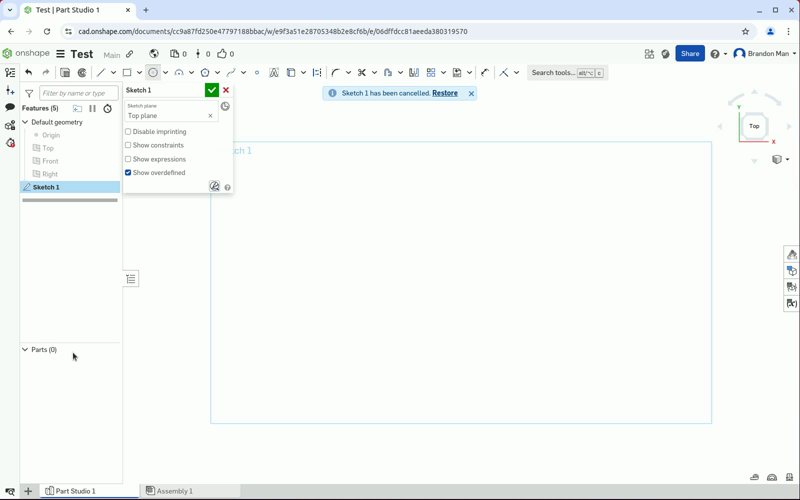
key_down(shift)
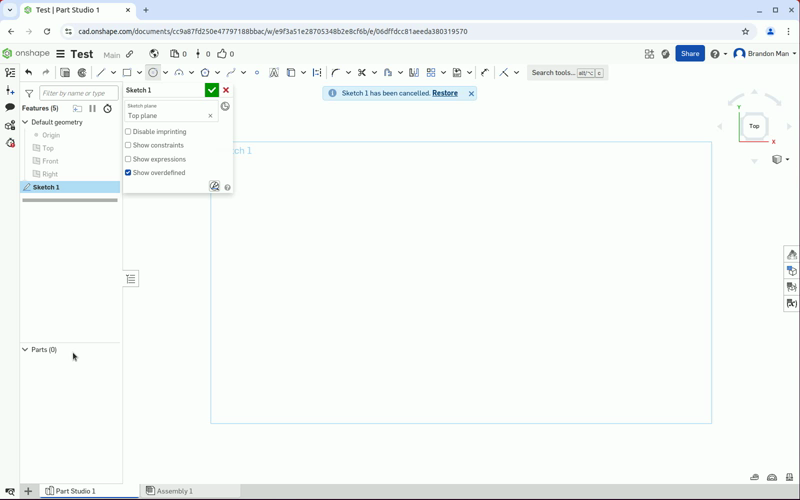
mouse_move(461, 282)
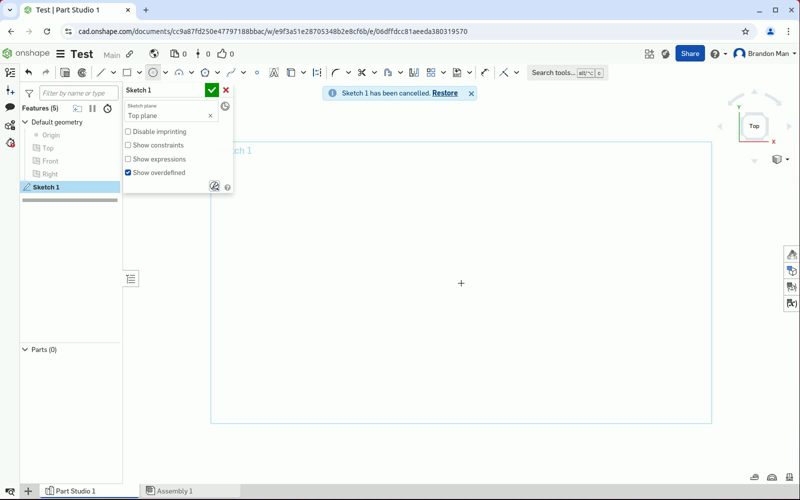
click(461, 282)
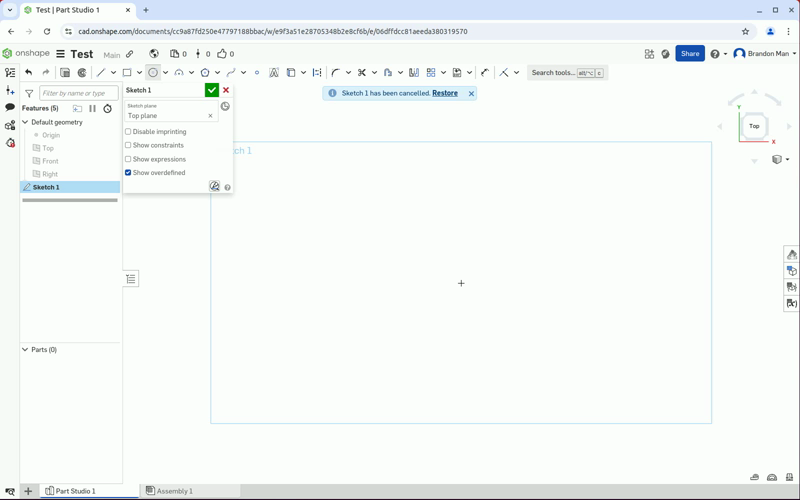
key_up(shift)
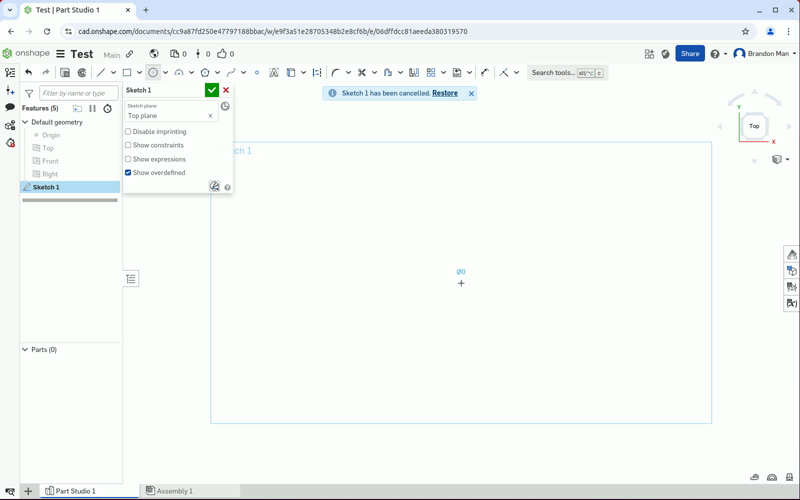
mouse_move(505, 282)
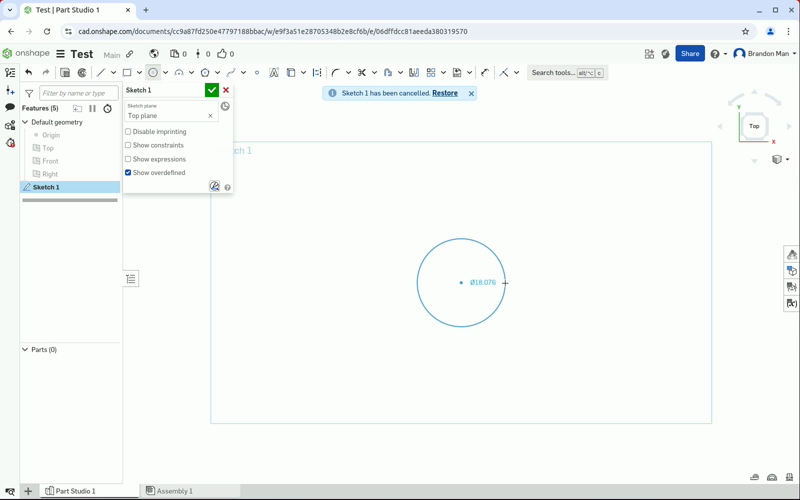
click(505, 282)
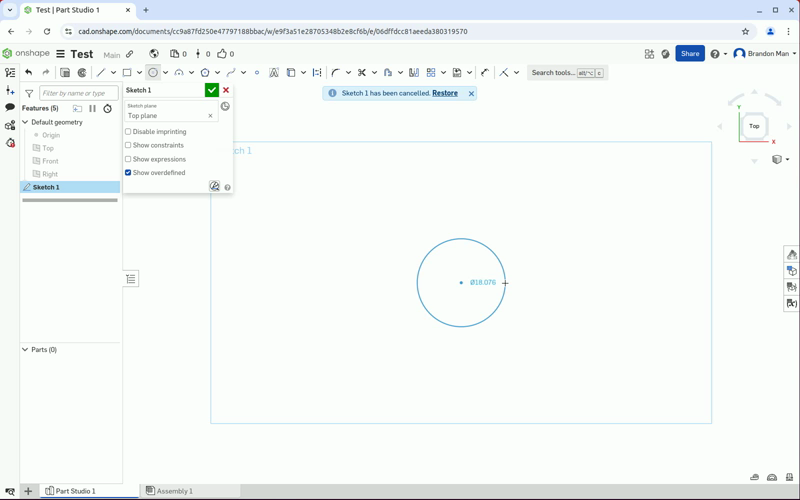
key(esc)
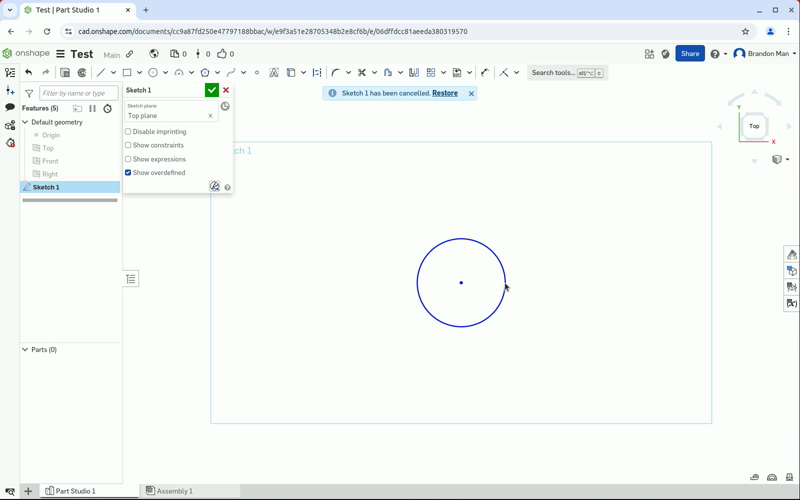
mouse_move(438, 285)
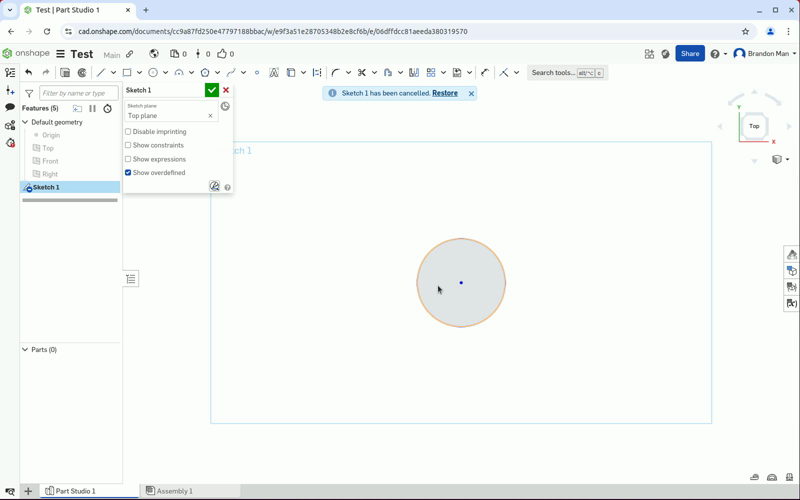
click(438, 285)
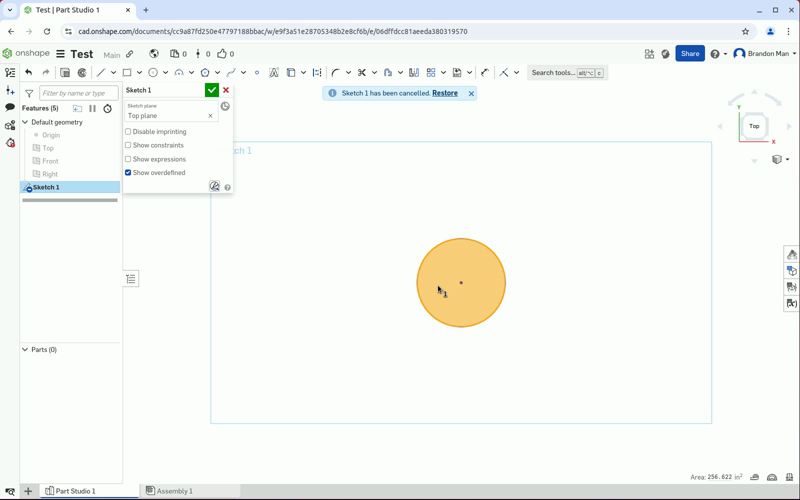
mouse_move(73, 352)
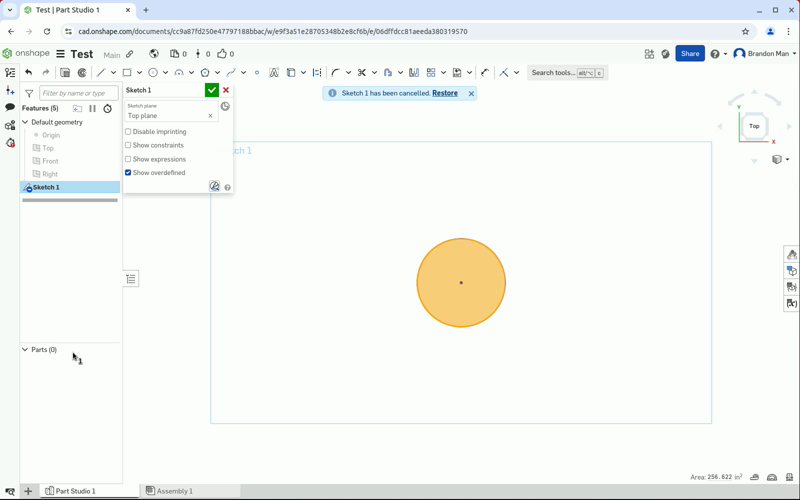
key(shift+y)
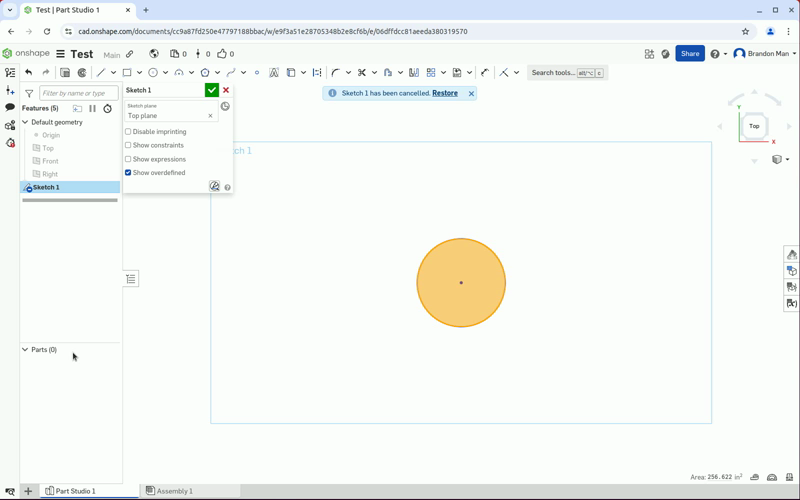
key(shift+e)
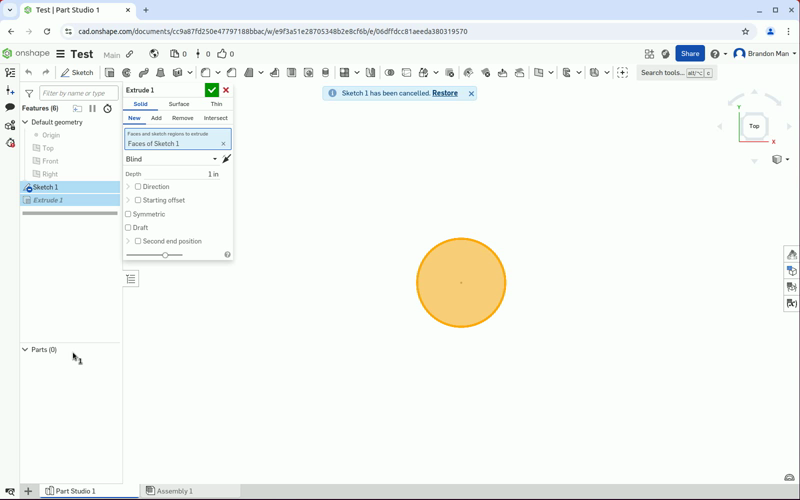
mouse_move(143, 106)
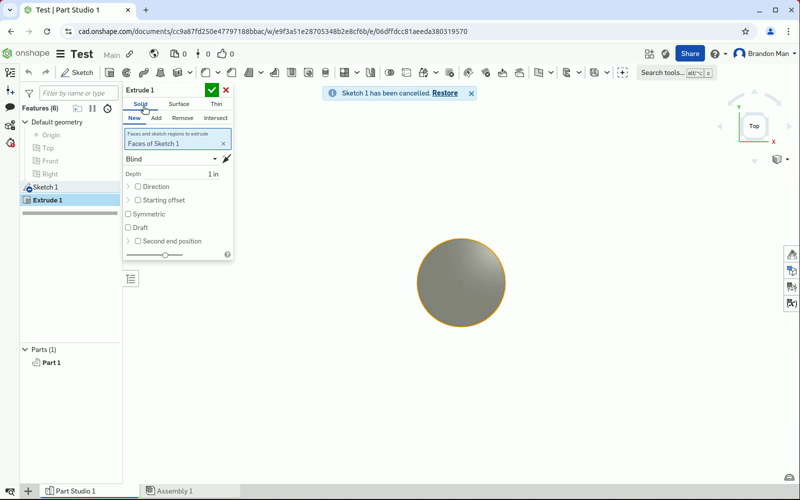
click(143, 106)
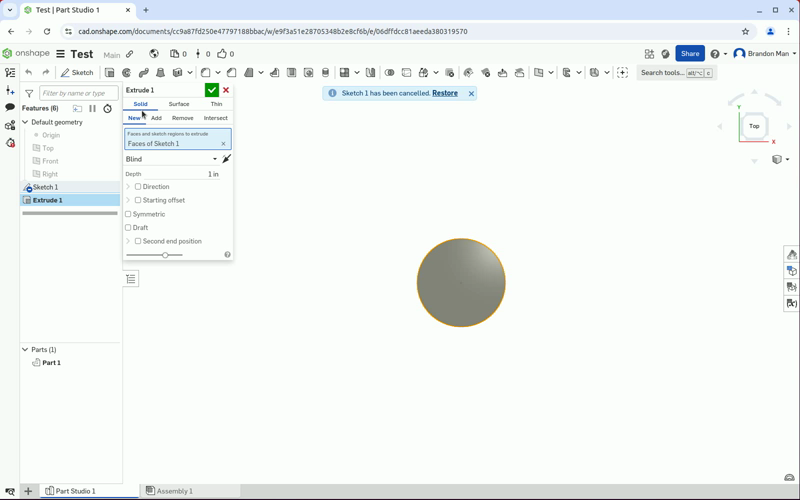
mouse_move(137, 120)
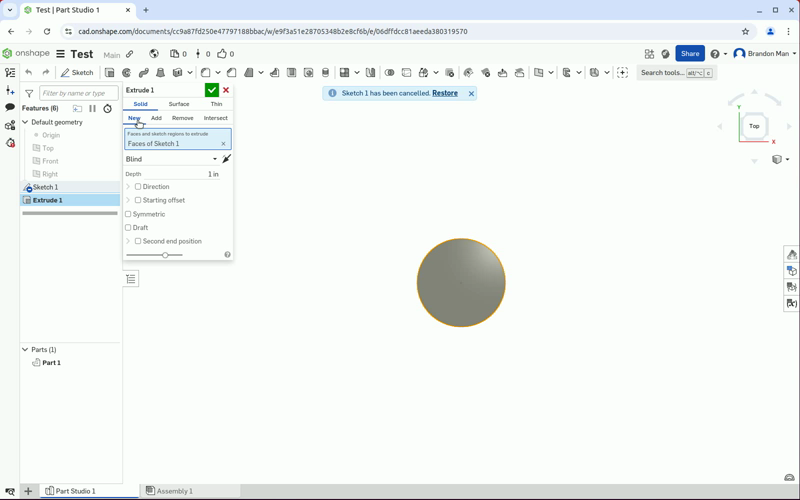
click(137, 120)
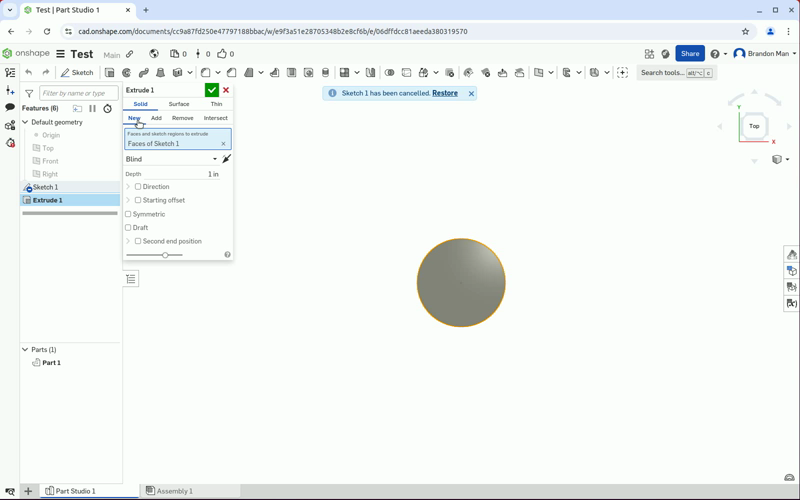
key(tab, 4)
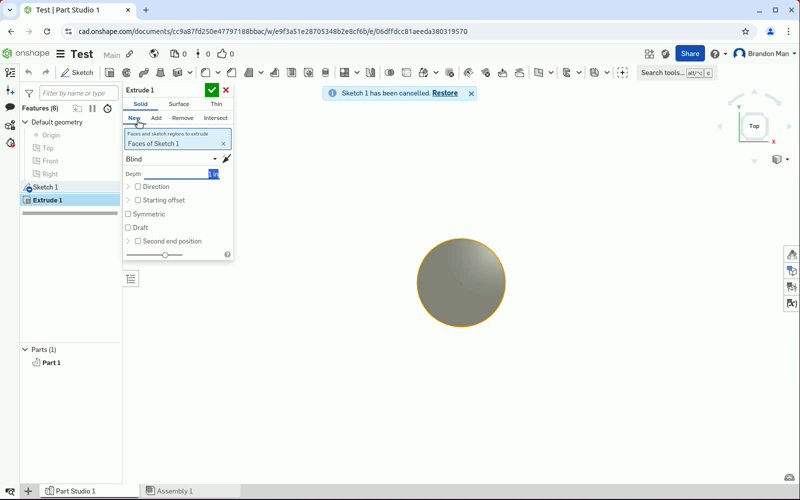
text(19.979)
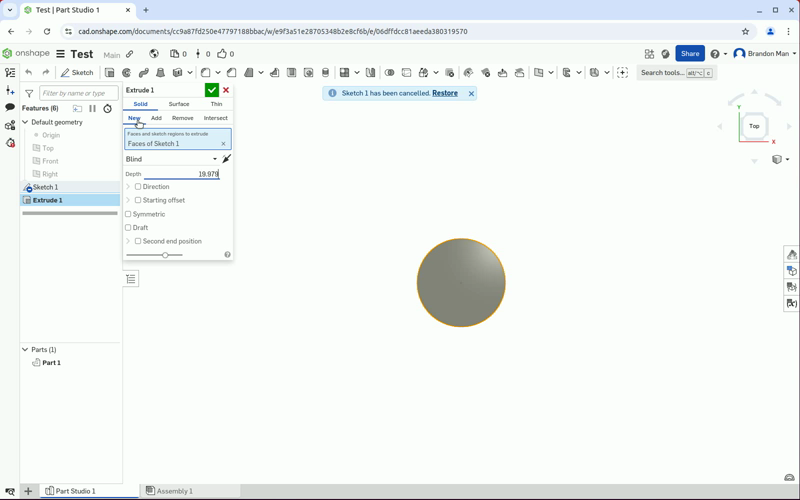
key(enter)
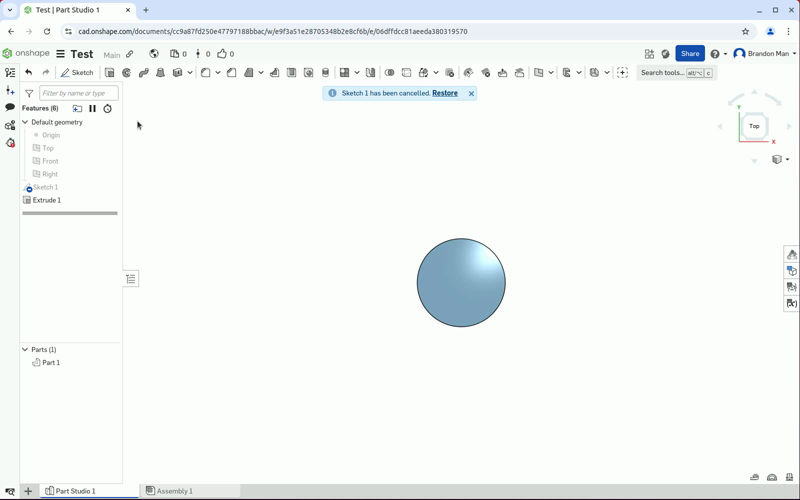
key(shift+h)
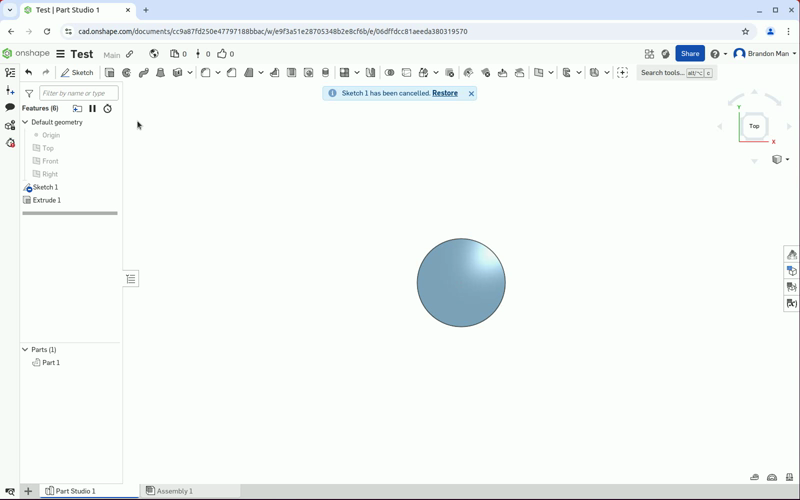
key(shift+h)
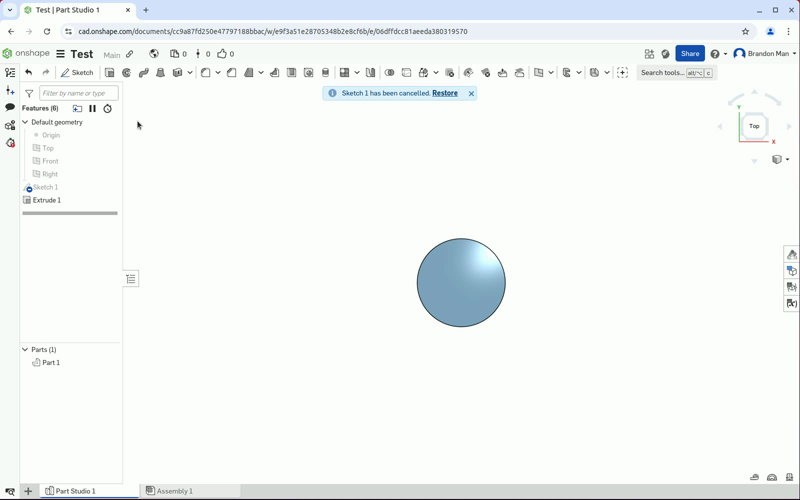
mouse_move(73, 189)
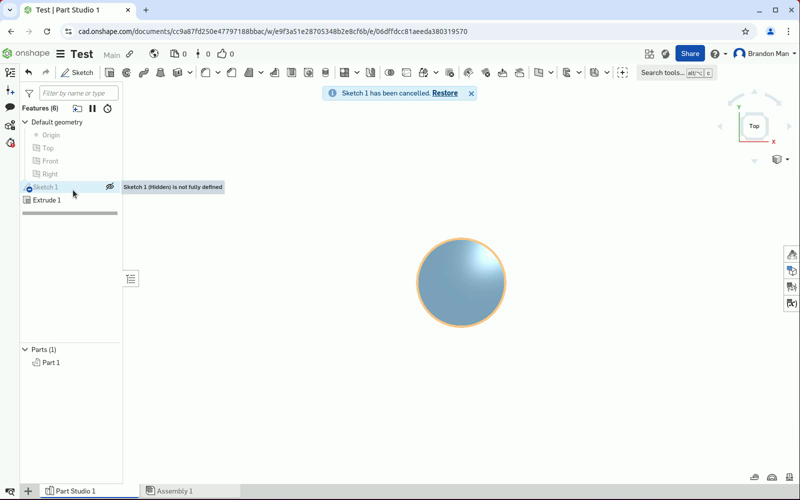
click(73, 189)
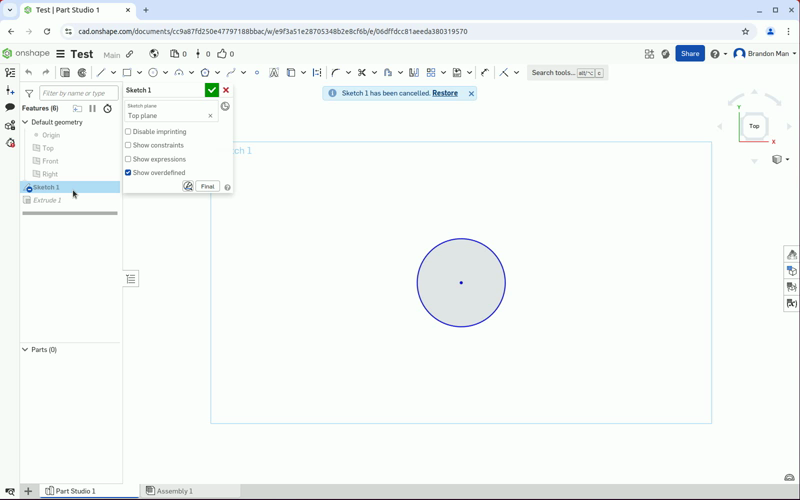
mouse_move(229, 92)
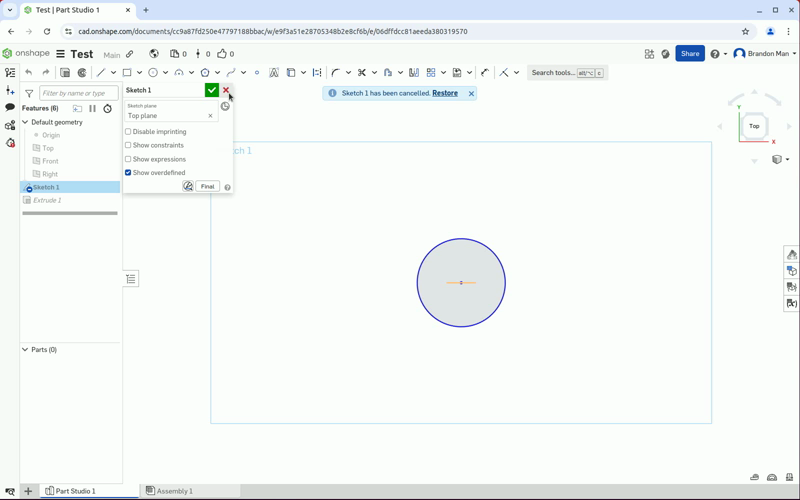
click(229, 92)
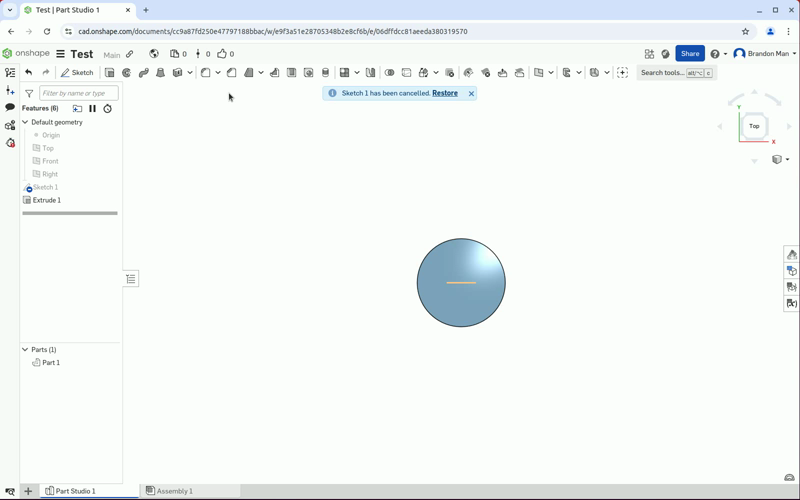
mouse_move(541, 75)
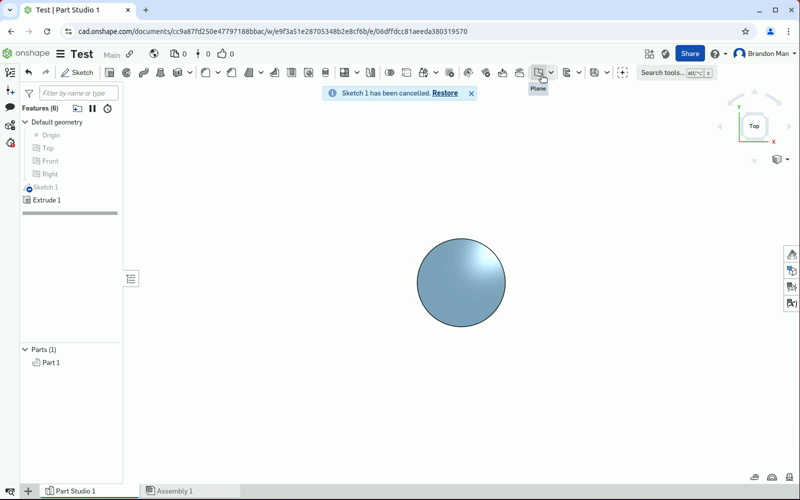
click(541, 75)
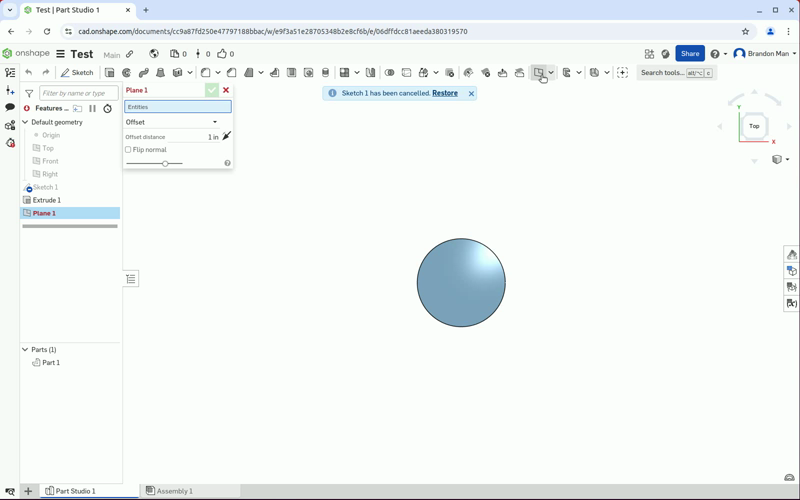
mouse_move(73, 150)
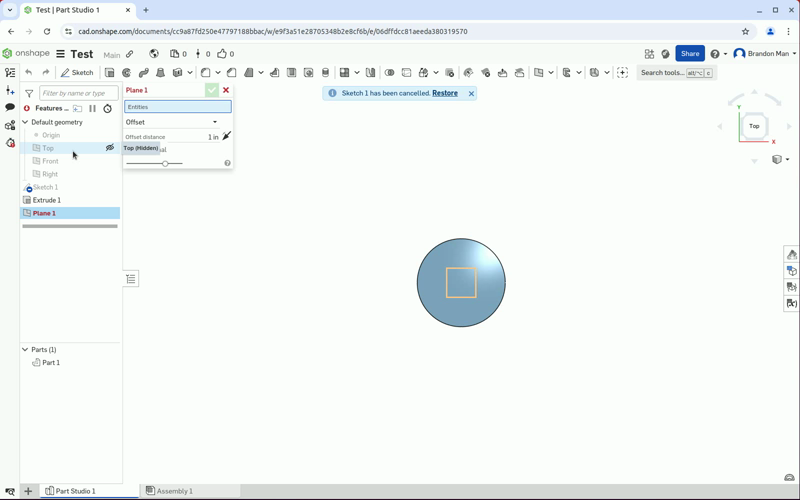
click(73, 150)
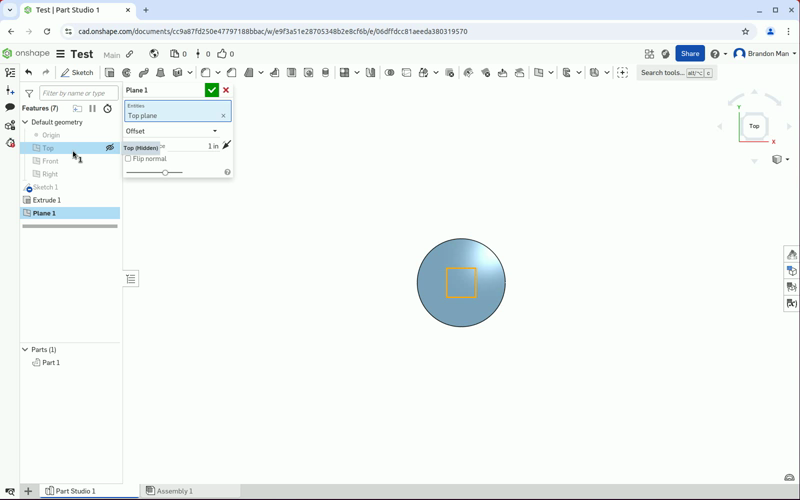
key(tab, 2)
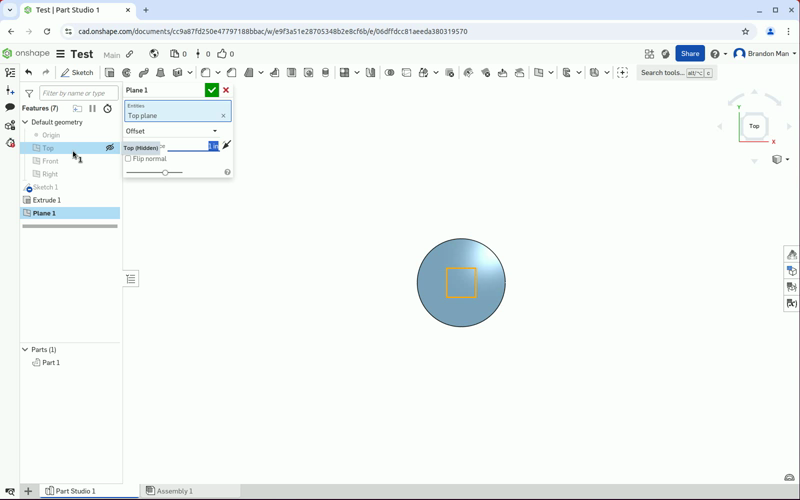
text(19.966)
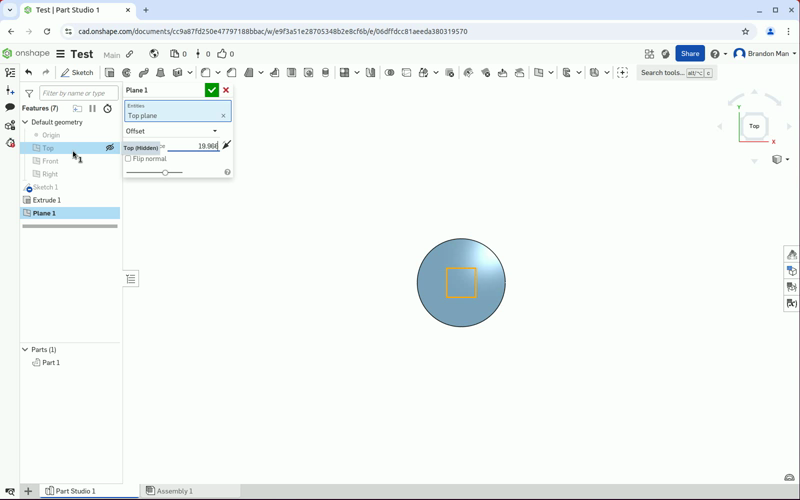
key(enter, 2)
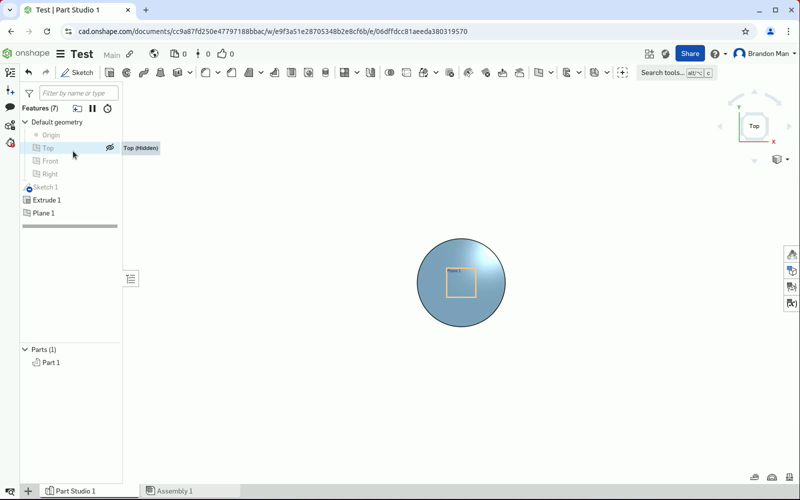
key(shift+s)
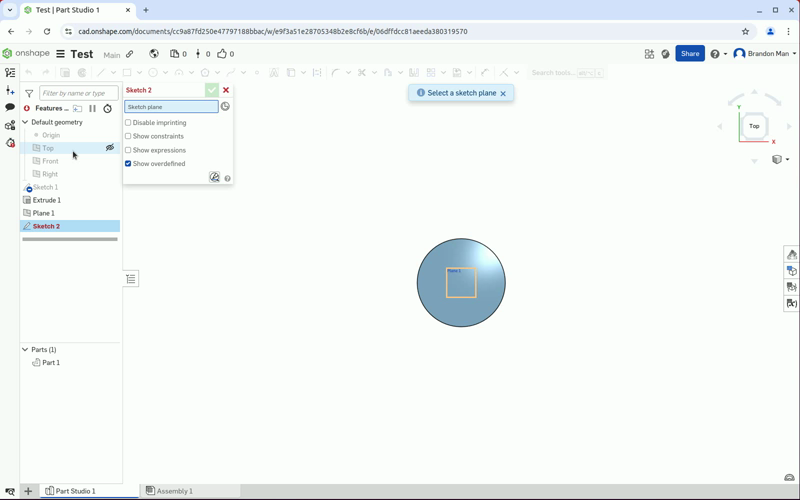
mouse_move(73, 215)
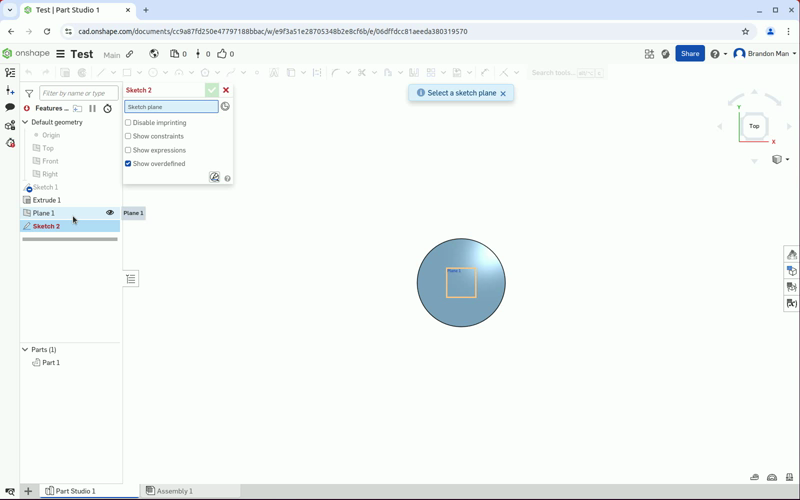
click(73, 215)
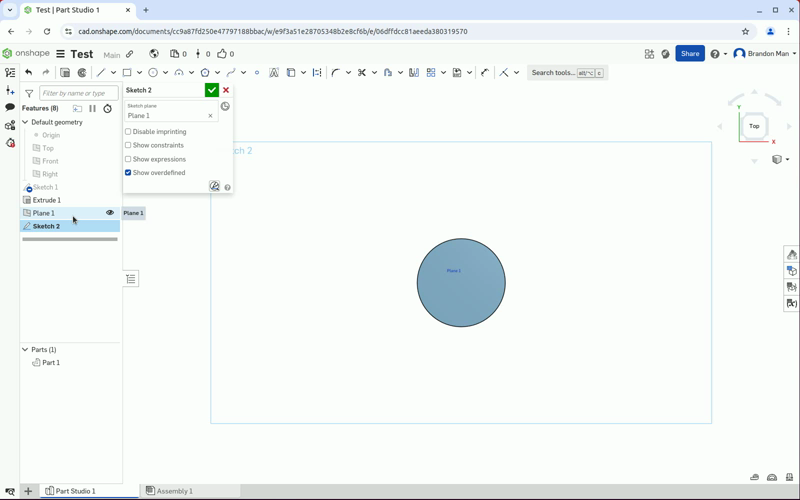
mouse_move(73, 352)
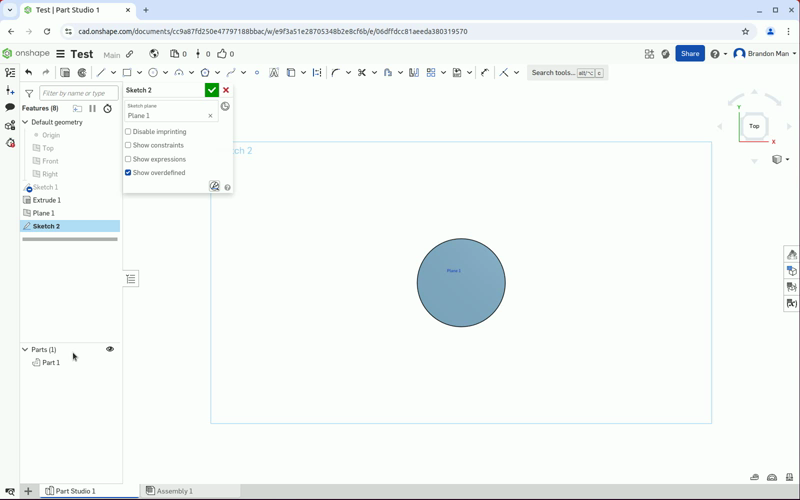
key(y)
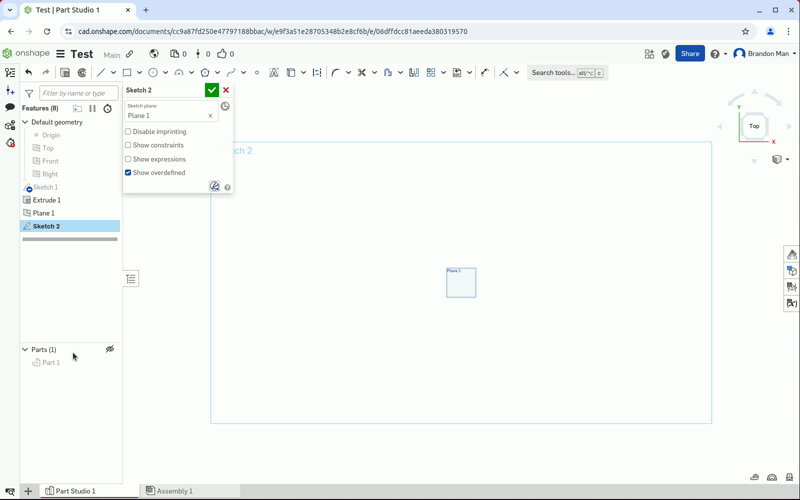
key(c)
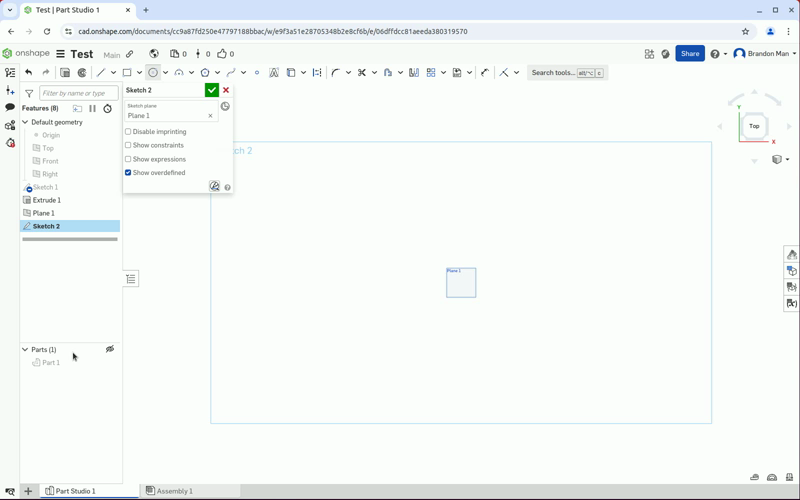
key_down(shift)
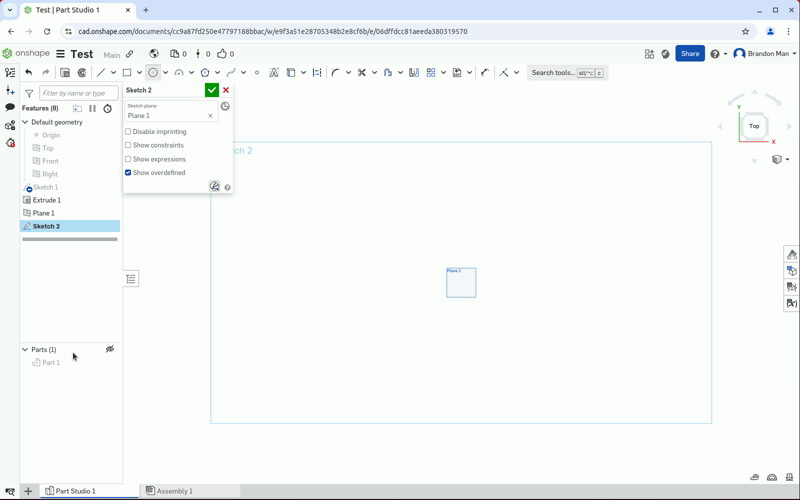
mouse_move(460, 282)
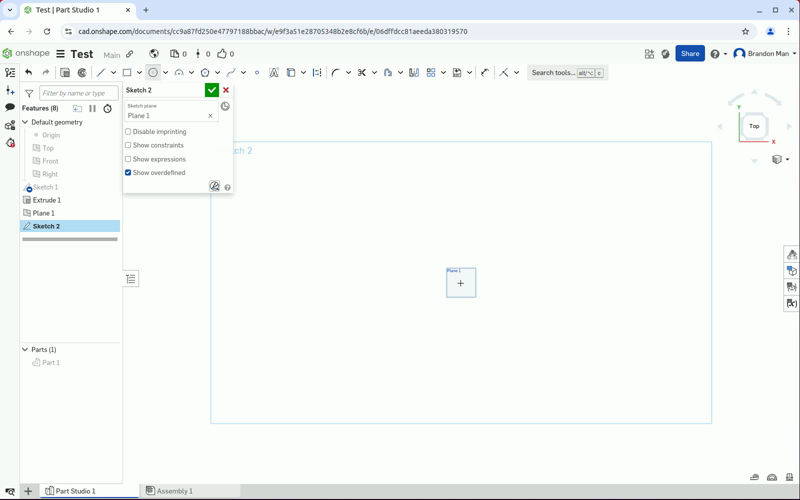
click(460, 282)
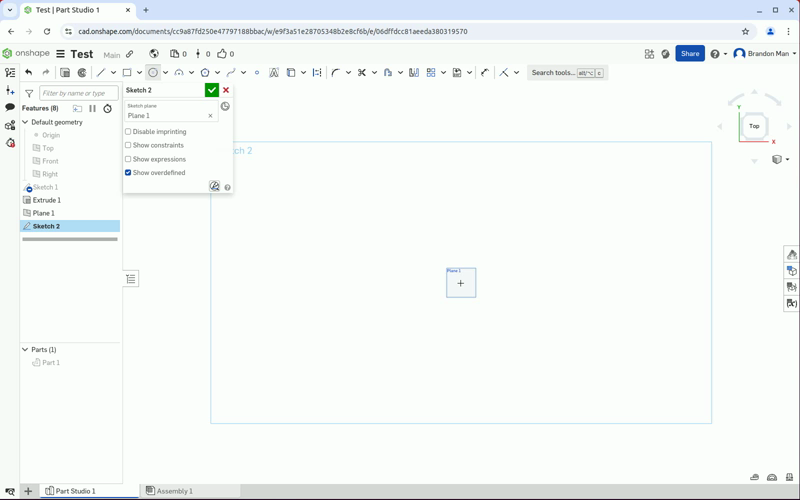
key_up(shift)
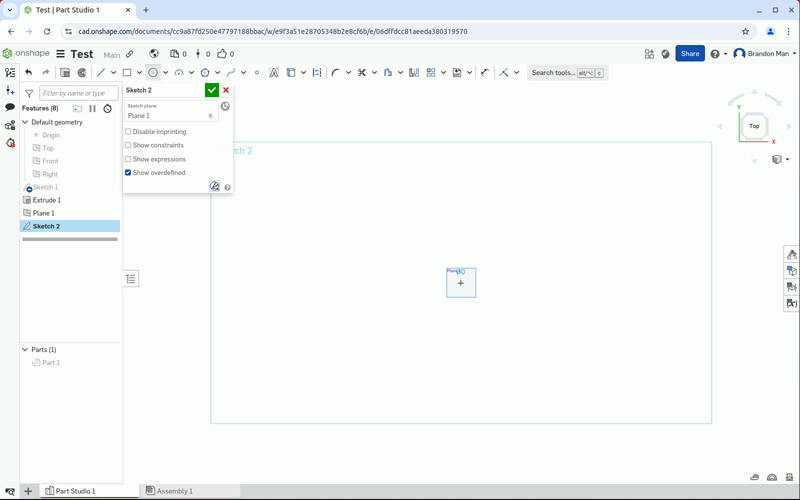
mouse_move(494, 282)
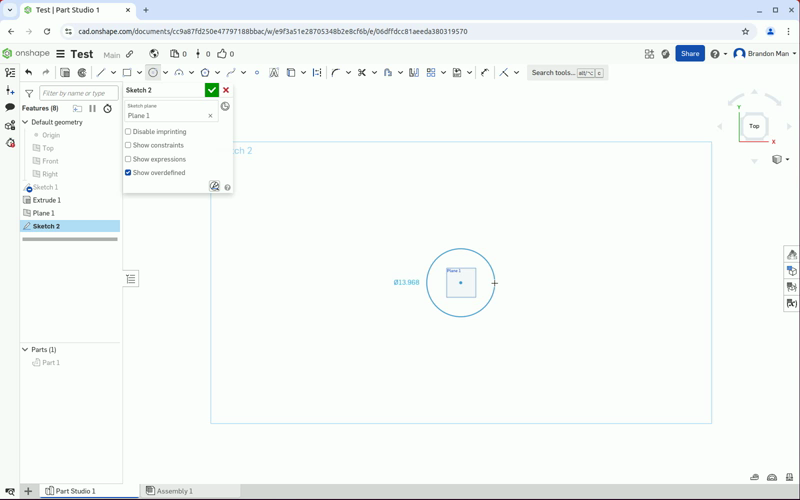
click(494, 282)
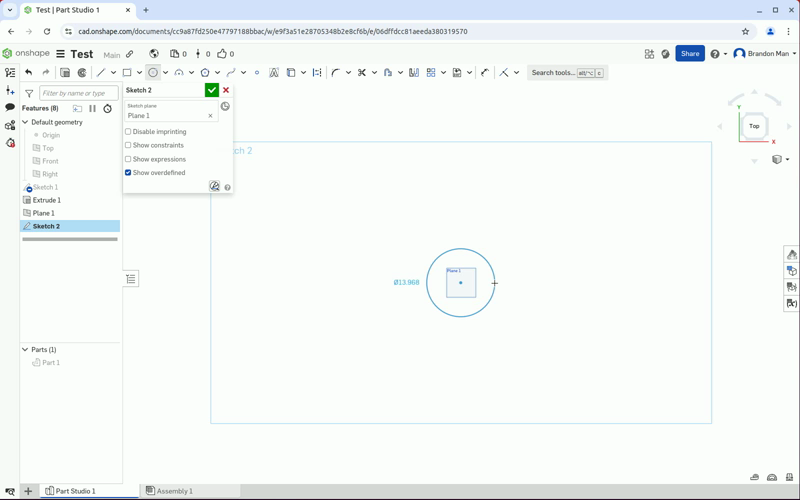
key(esc)
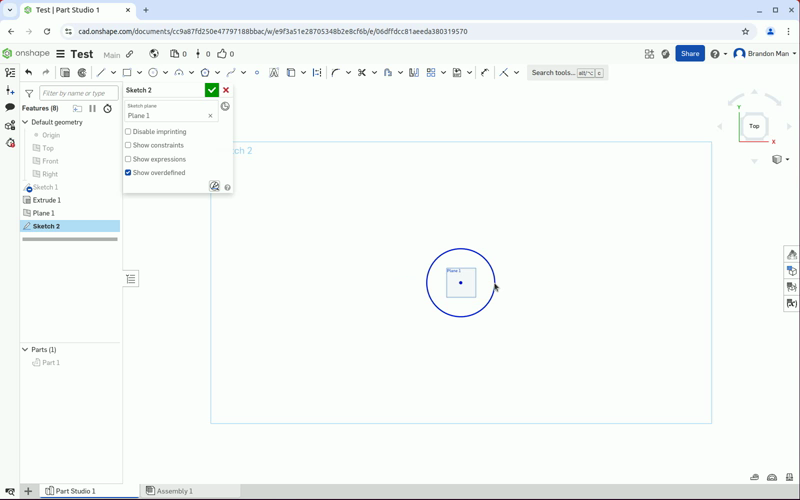
mouse_move(460, 258)
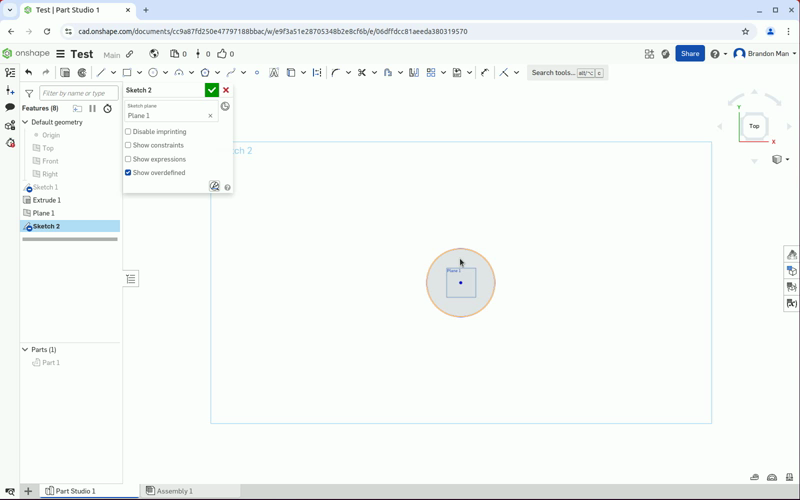
click(460, 258)
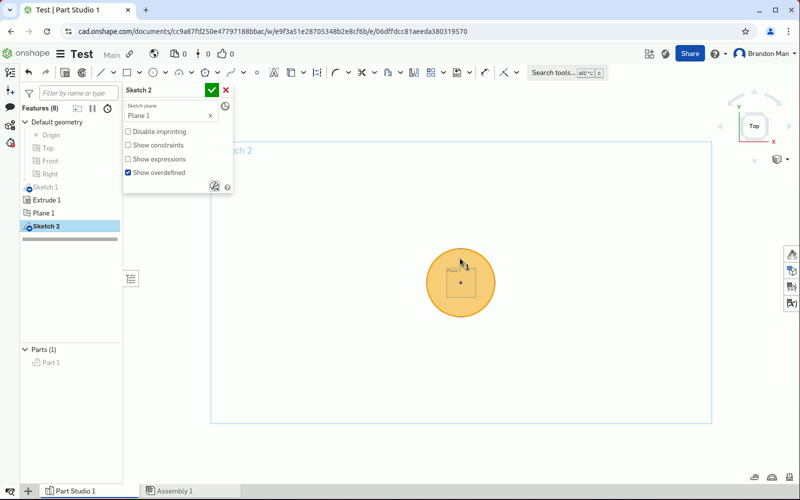
mouse_move(73, 352)
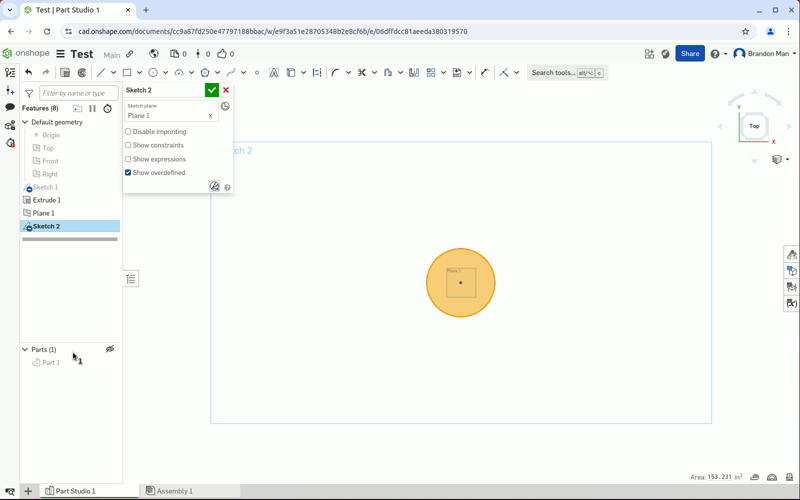
key(shift+y)
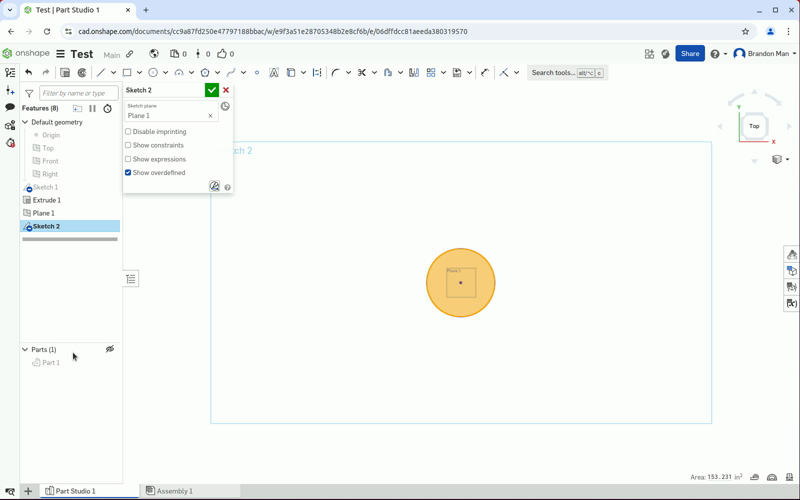
key(shift+e)
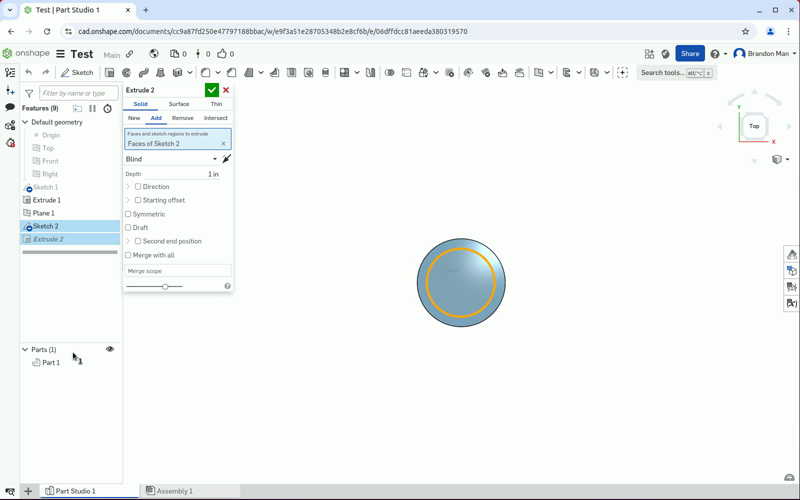
mouse_move(143, 106)
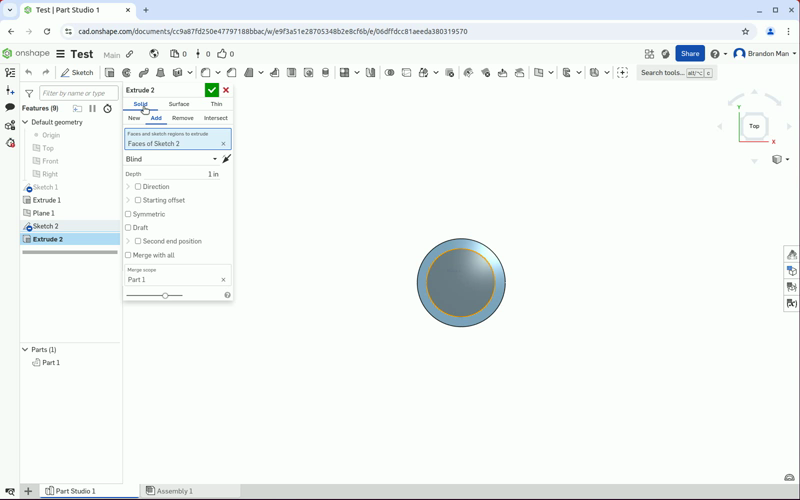
click(143, 106)
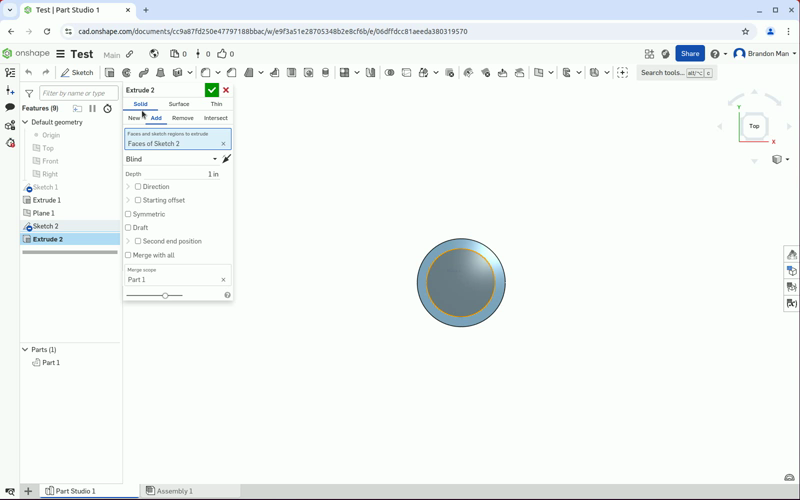
mouse_move(137, 120)
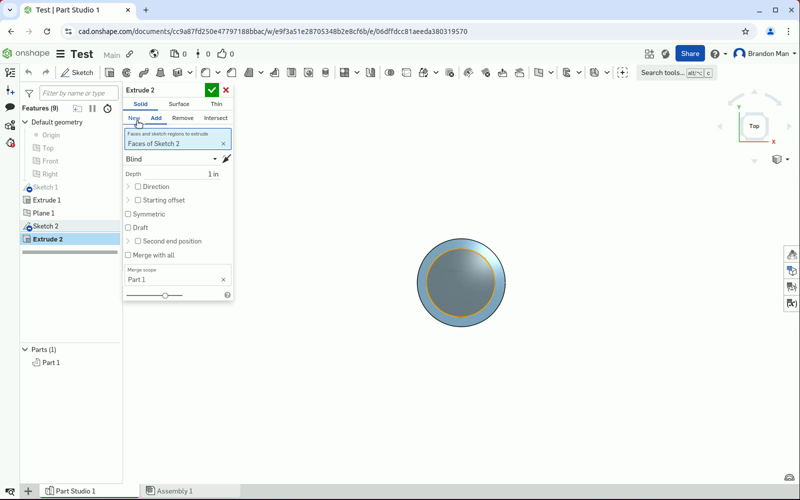
click(137, 120)
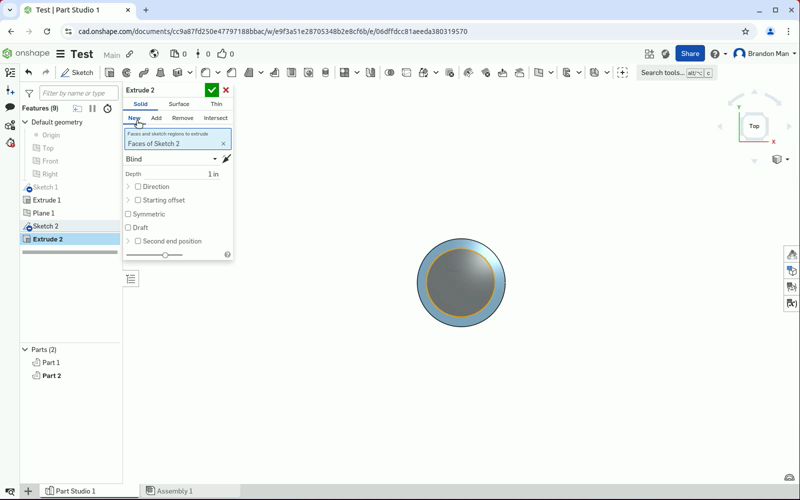
key(tab, 4)
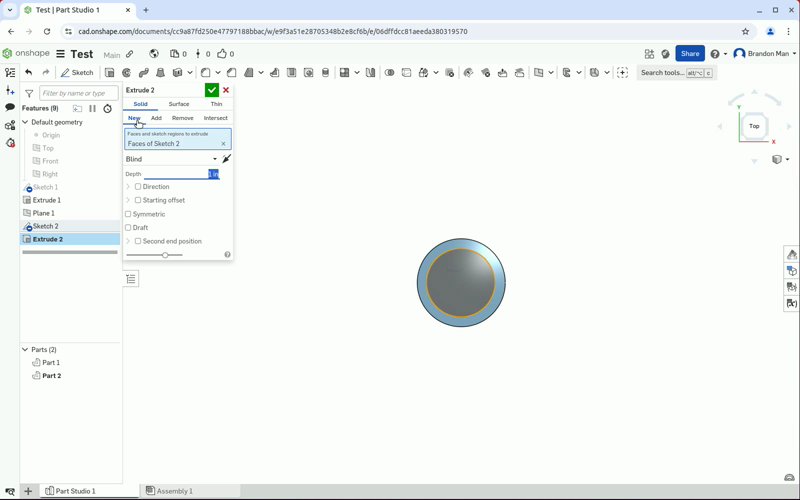
text(3.129)
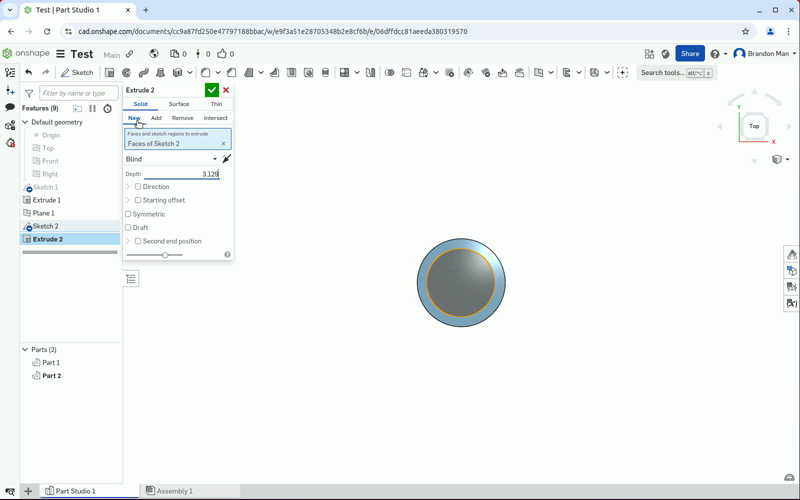
key(enter)
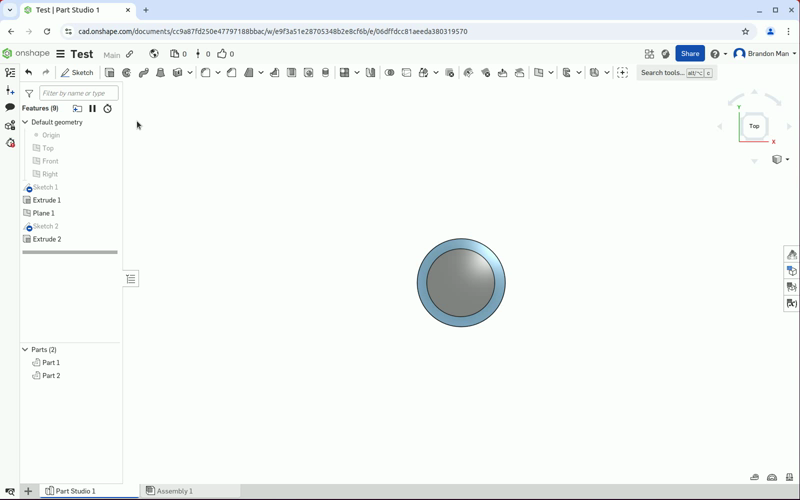
key(shift+h)
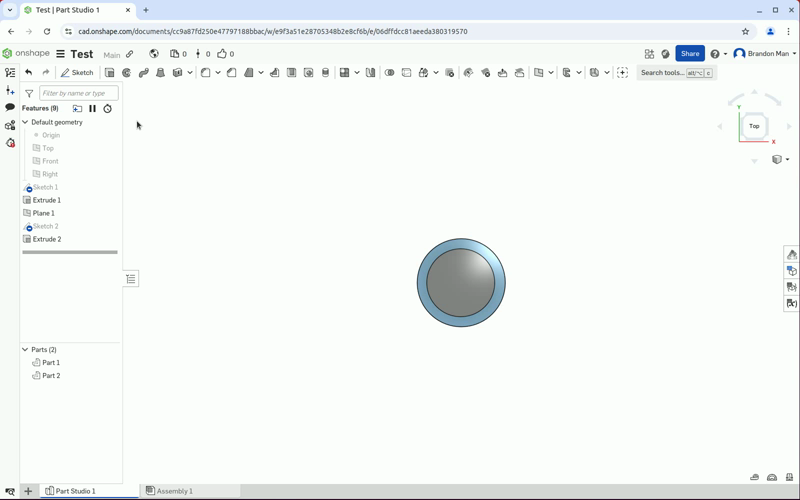
key(shift+h)
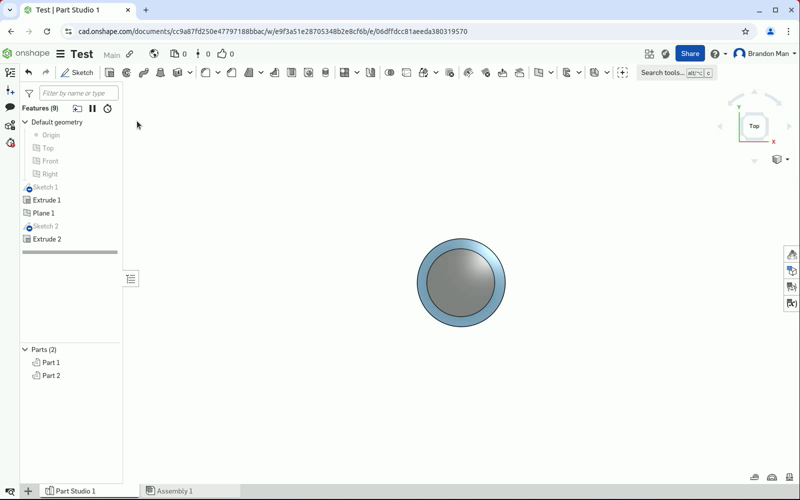
mouse_move(73, 189)
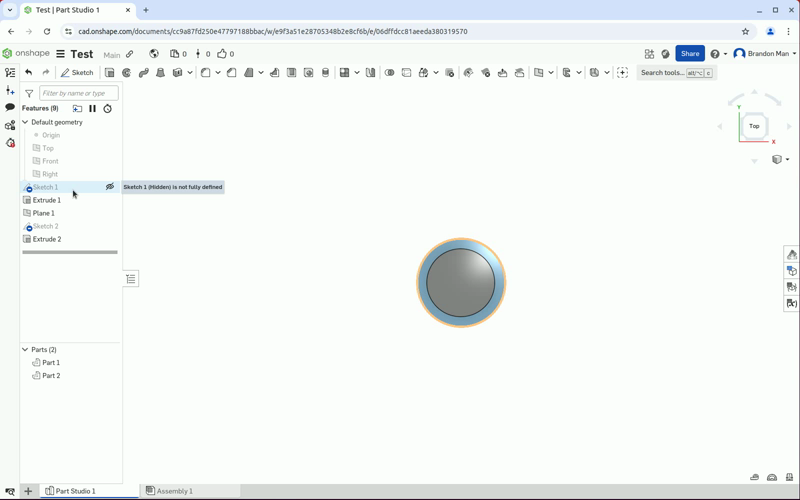
click(73, 189)
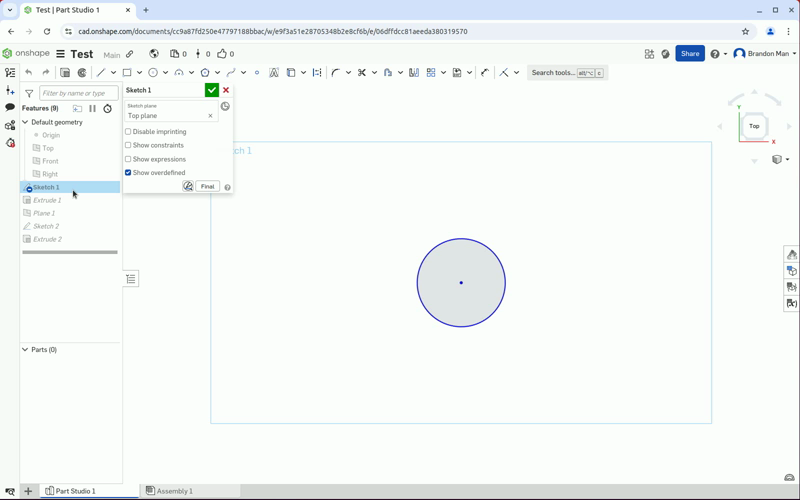
mouse_move(229, 92)
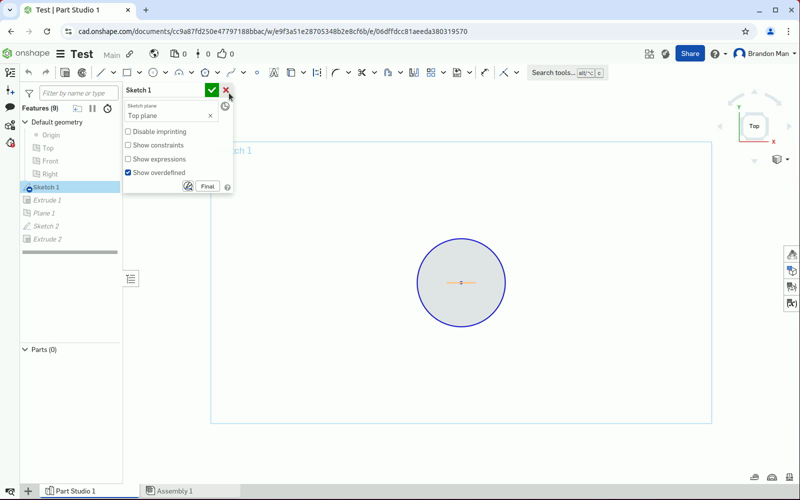
click(229, 92)
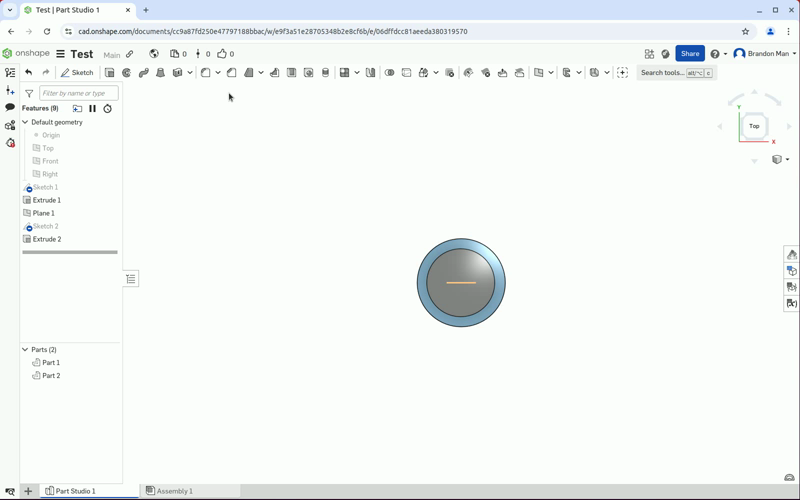
mouse_move(541, 75)
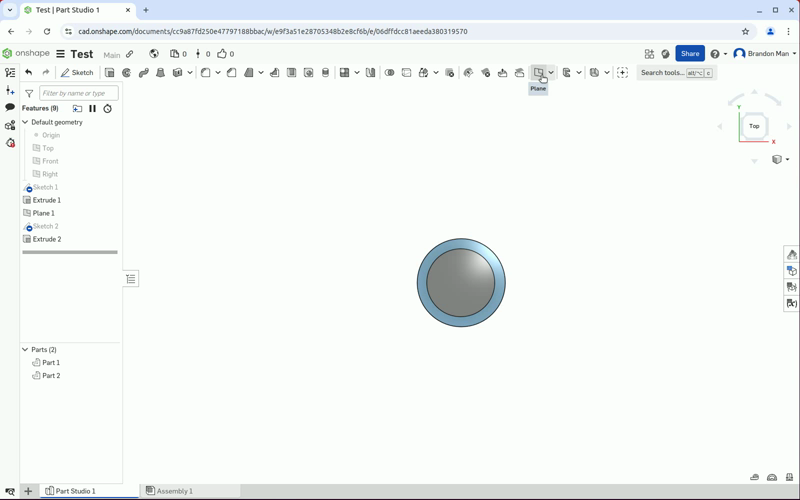
click(541, 75)
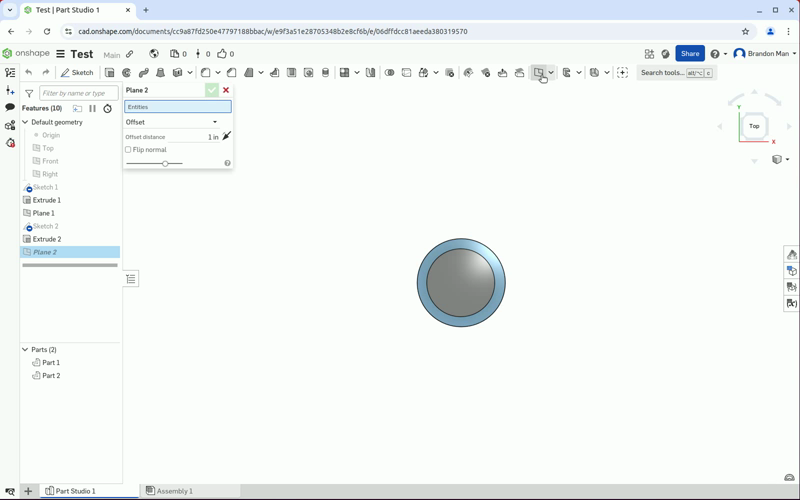
mouse_move(73, 150)
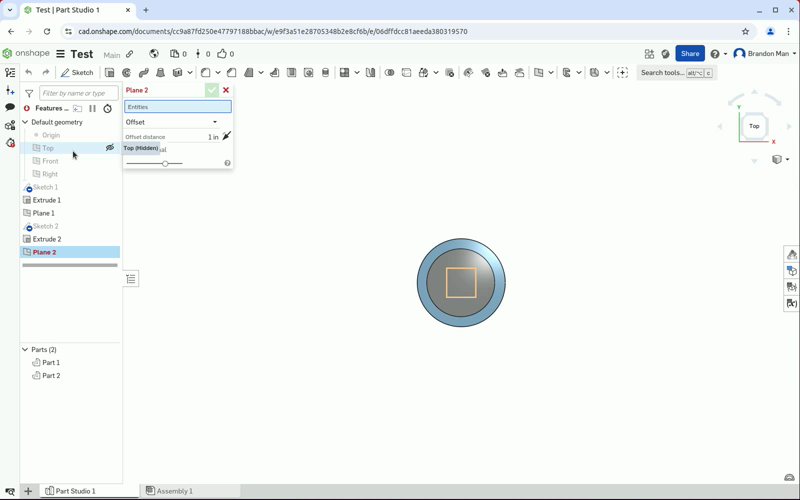
click(73, 150)
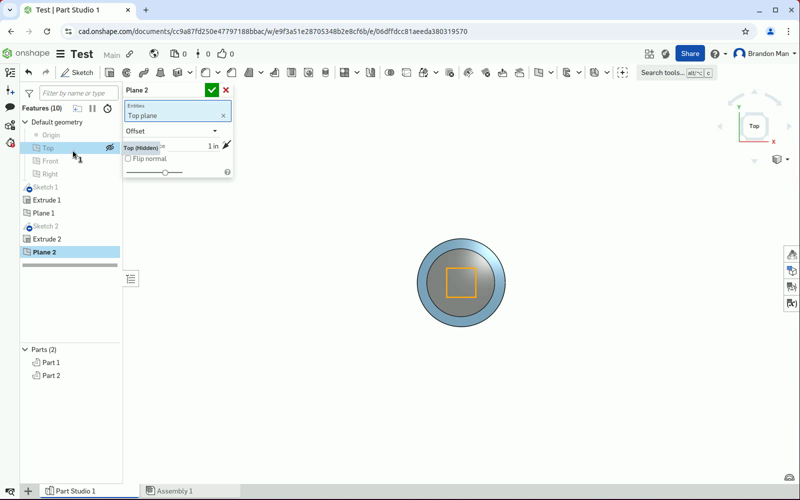
key(tab, 2)
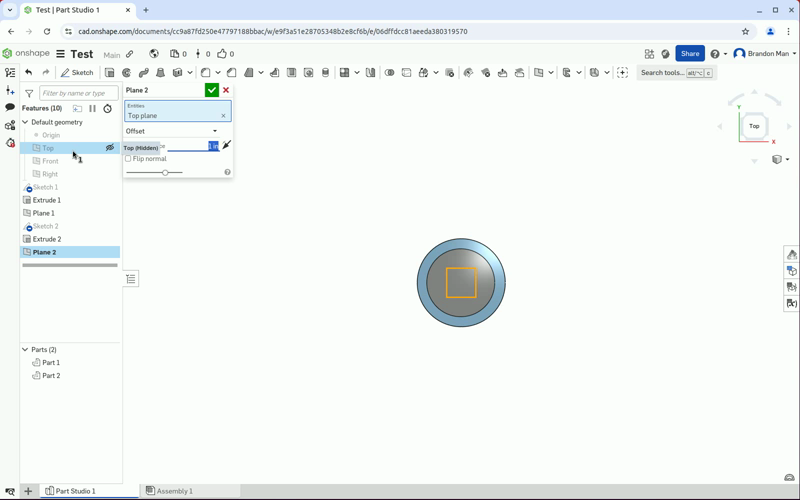
text(23.108)
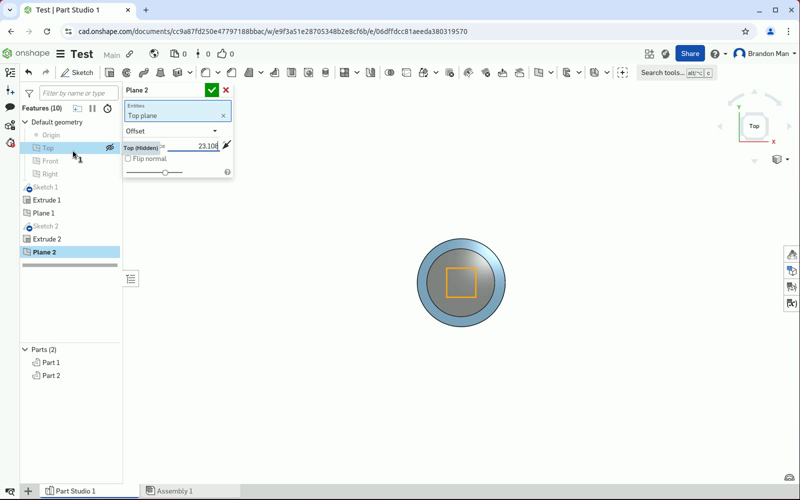
key(enter, 2)
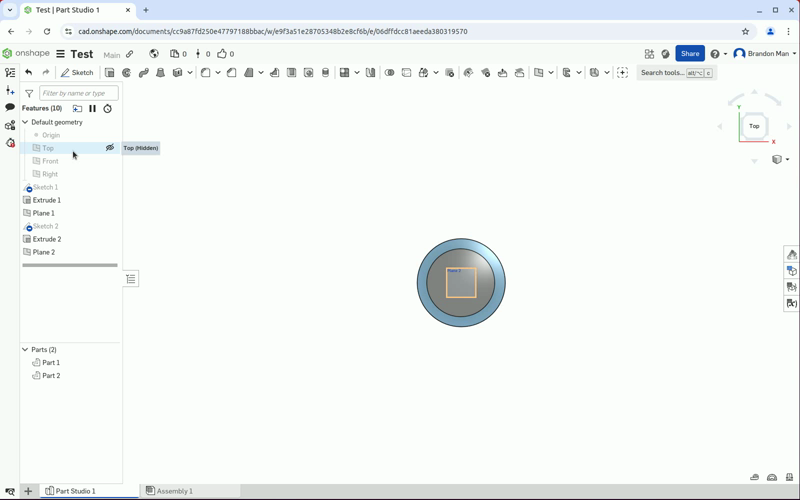
key(shift+s)
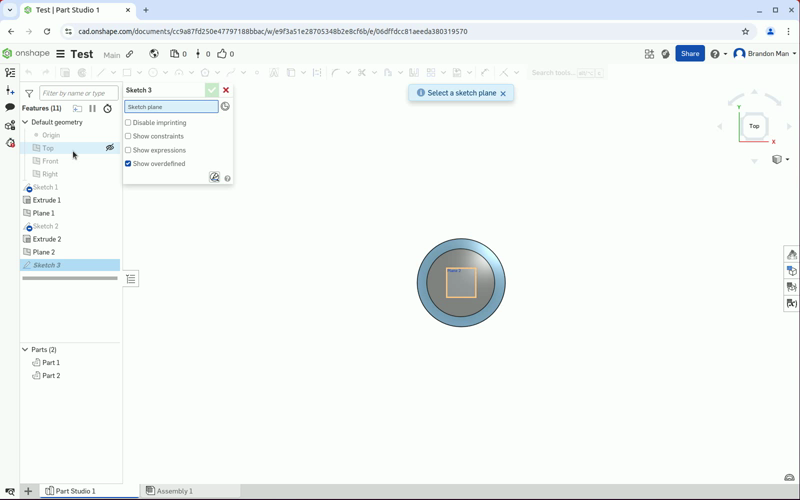
mouse_move(73, 254)
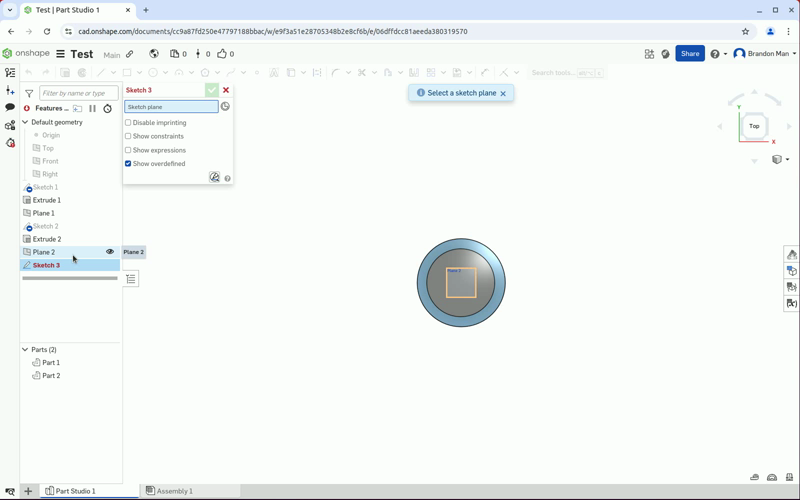
click(73, 254)
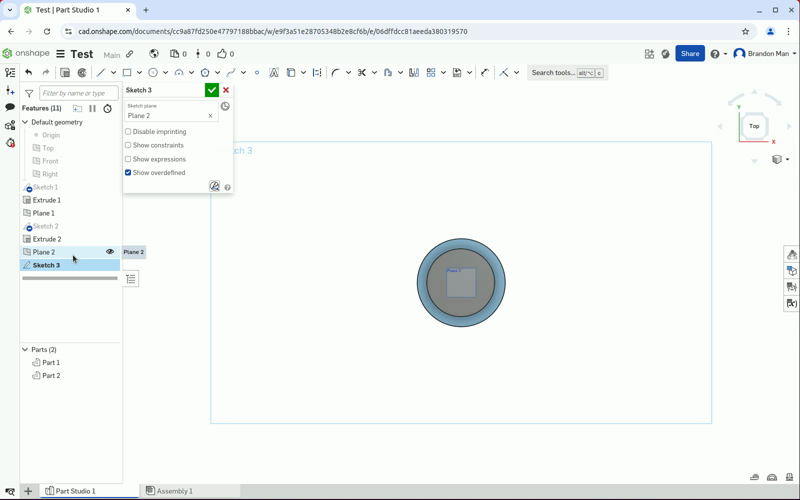
mouse_move(73, 352)
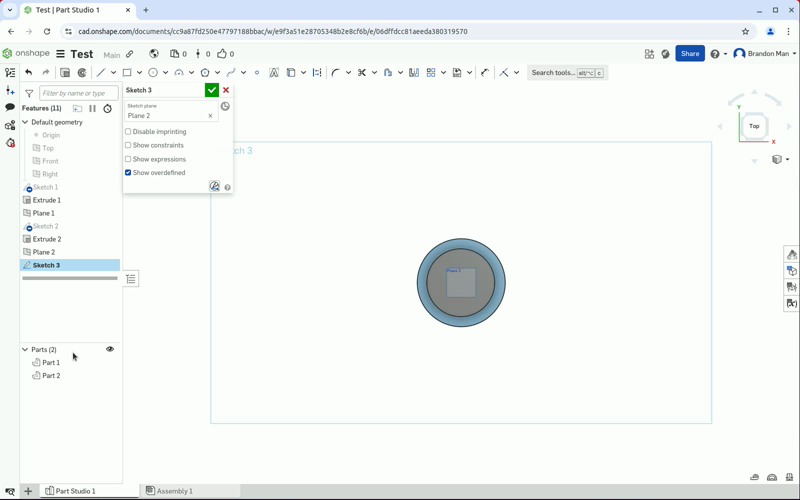
key(y)
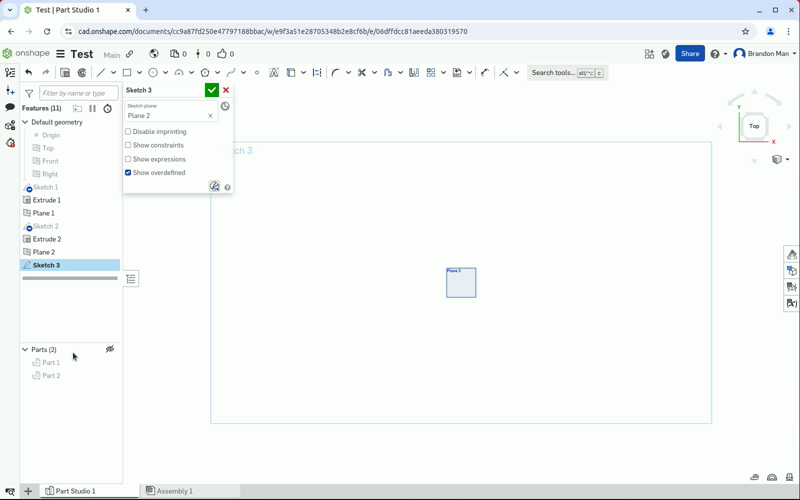
key(c)
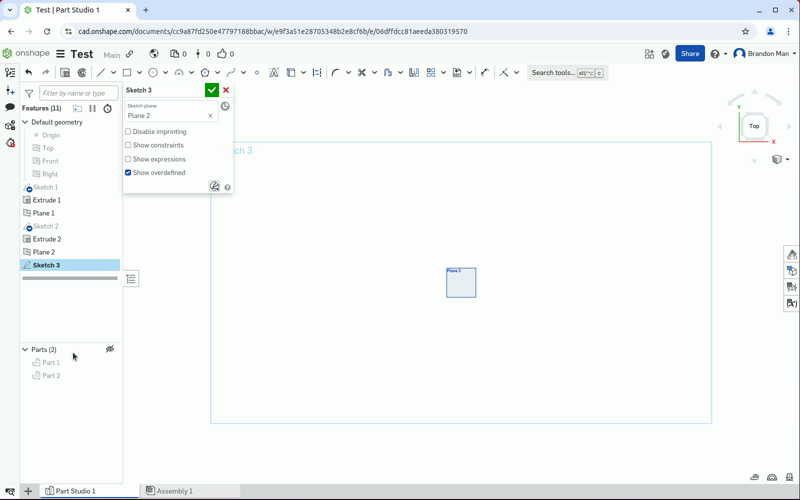
key_down(shift)
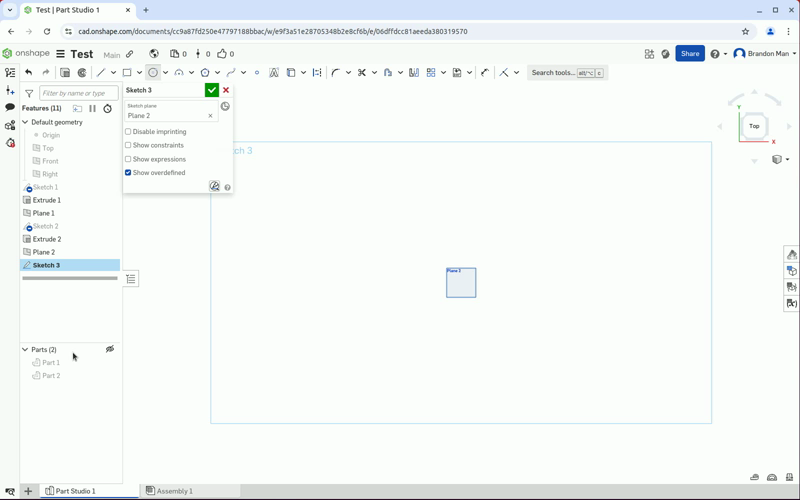
mouse_move(461, 282)
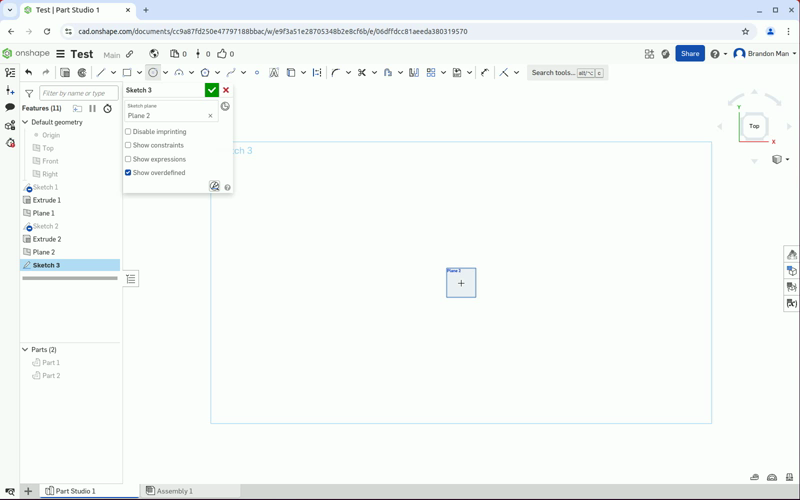
click(461, 282)
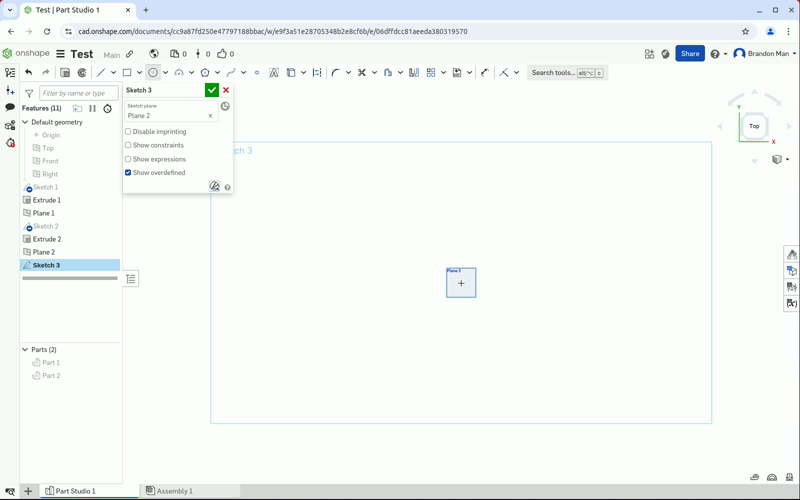
key_up(shift)
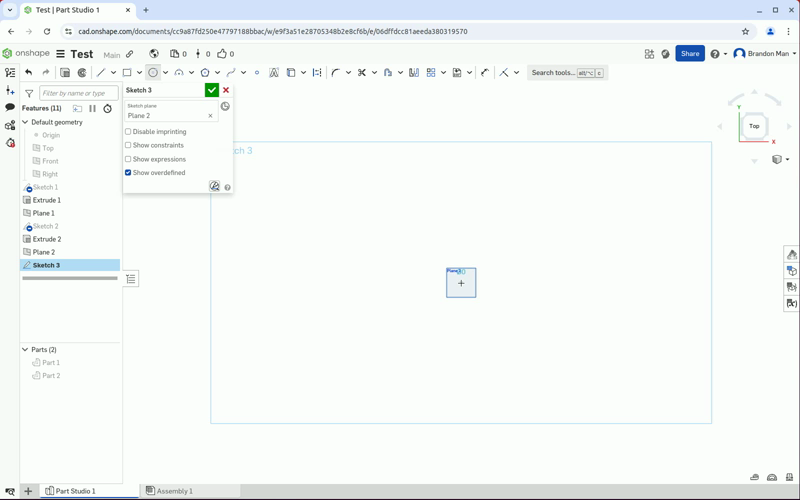
mouse_move(489, 282)
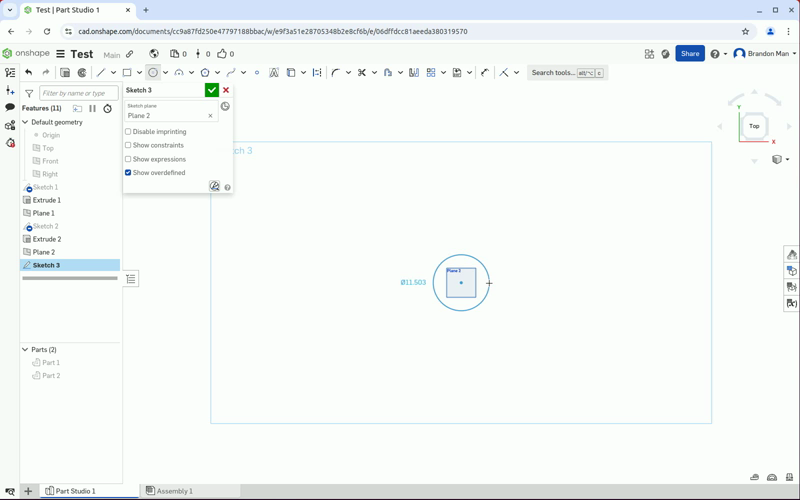
click(489, 282)
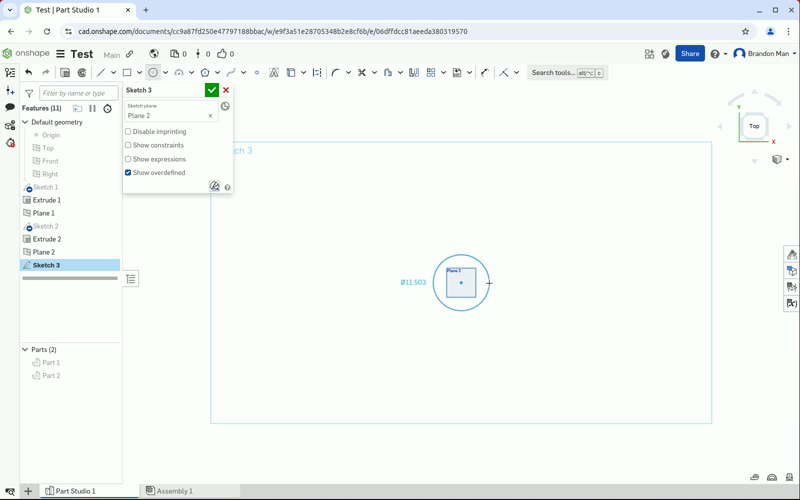
key(esc)
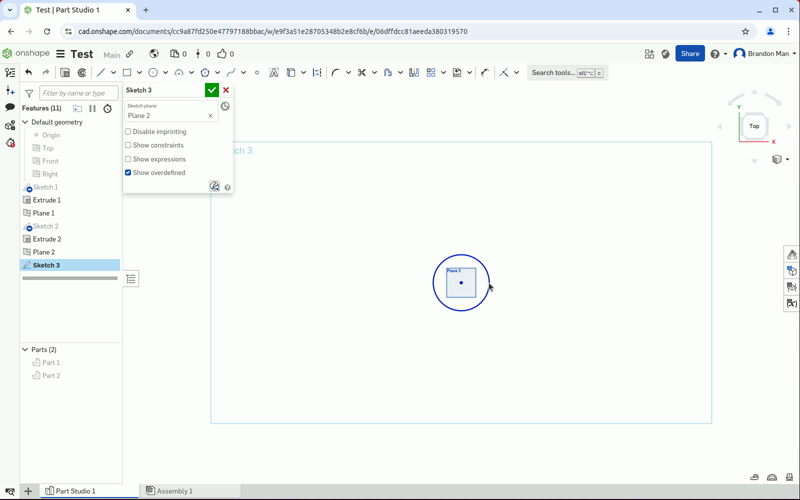
mouse_move(478, 296)
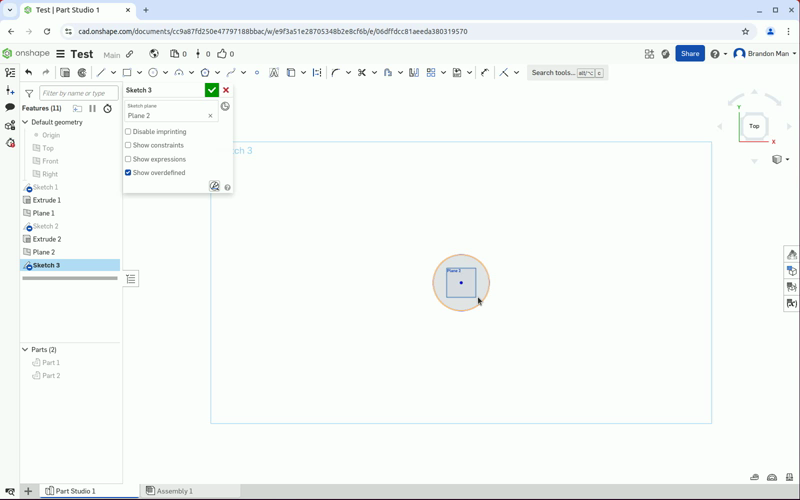
click(478, 296)
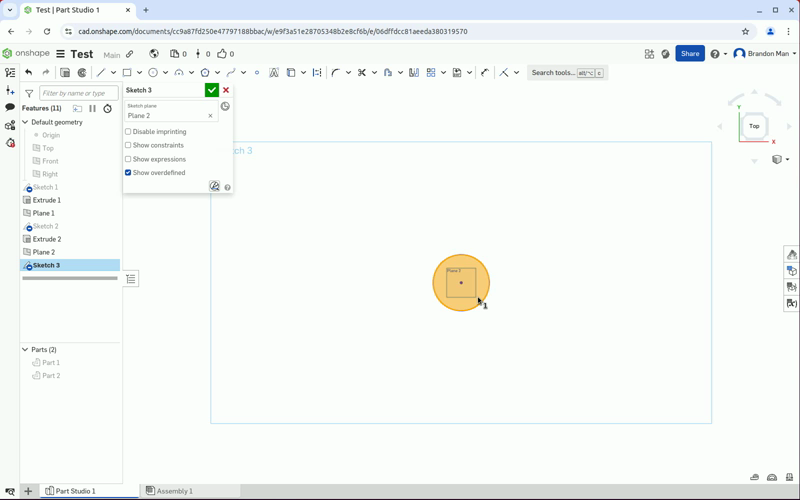
mouse_move(73, 352)
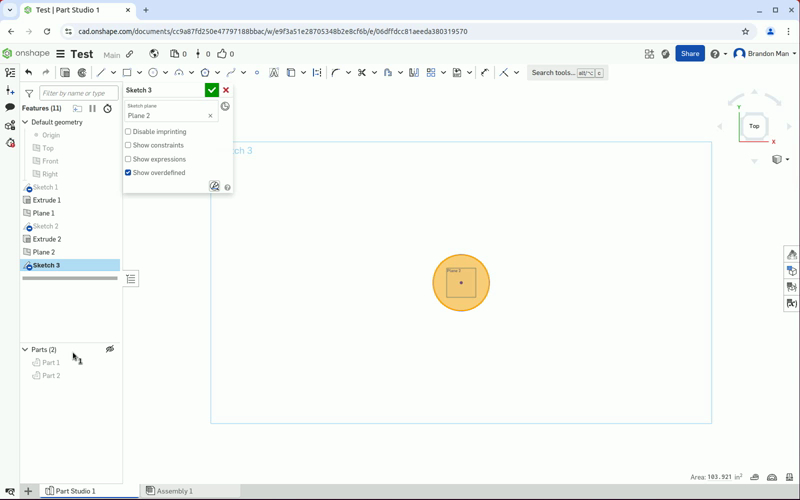
key(shift+y)
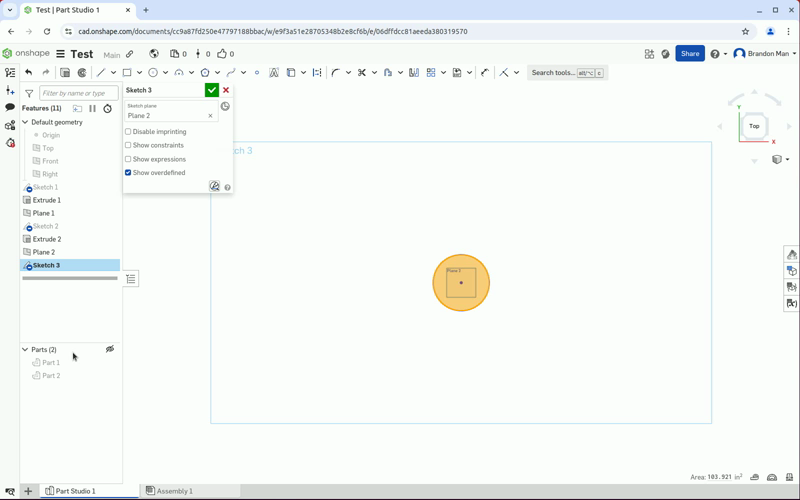
key(shift+e)
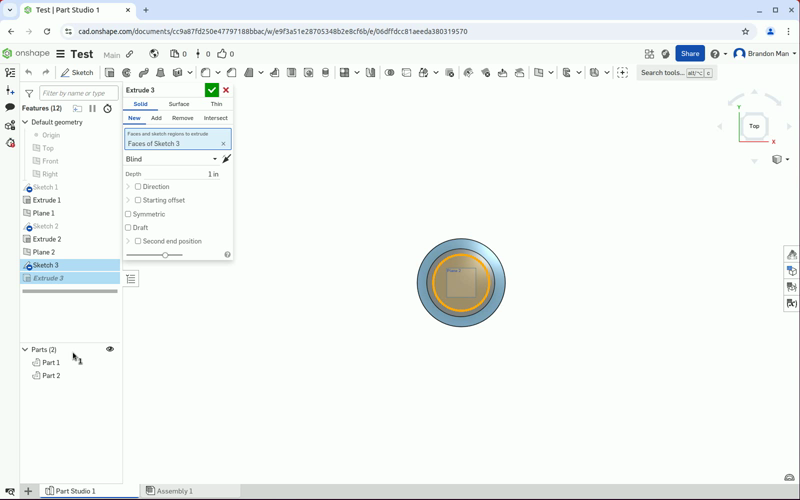
mouse_move(143, 106)
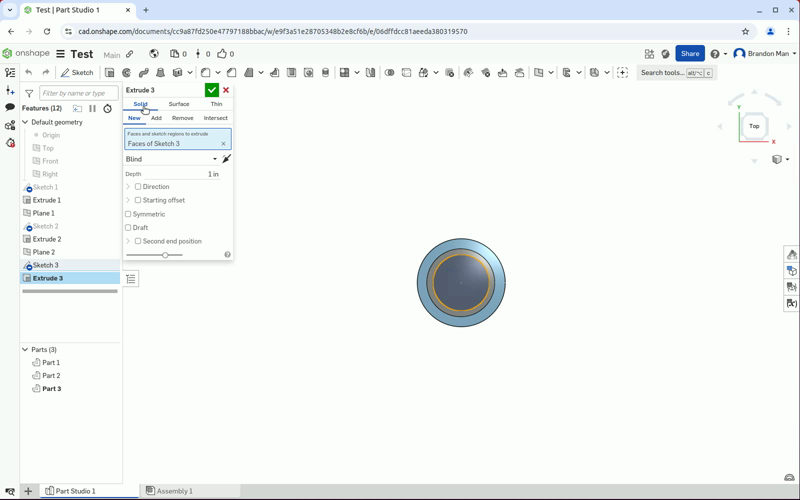
click(143, 106)
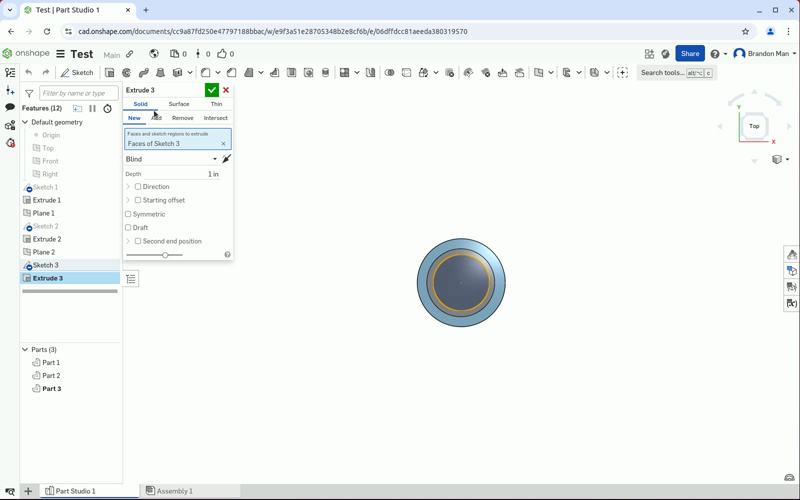
mouse_move(186, 120)
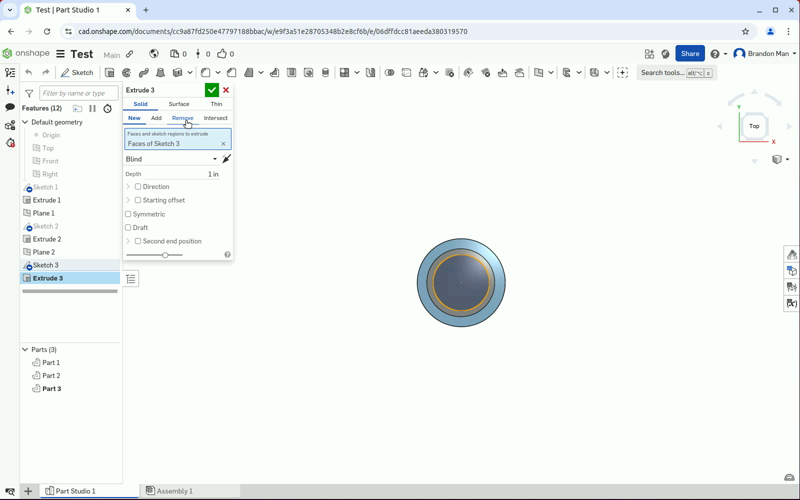
click(186, 120)
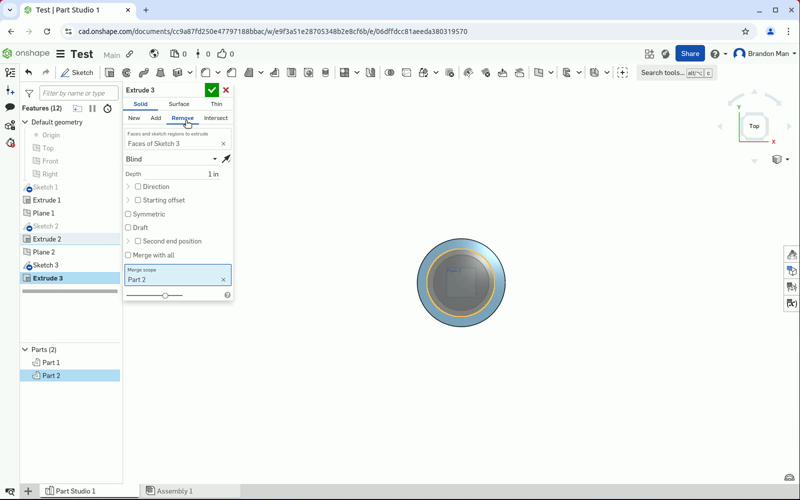
key(tab, 4)
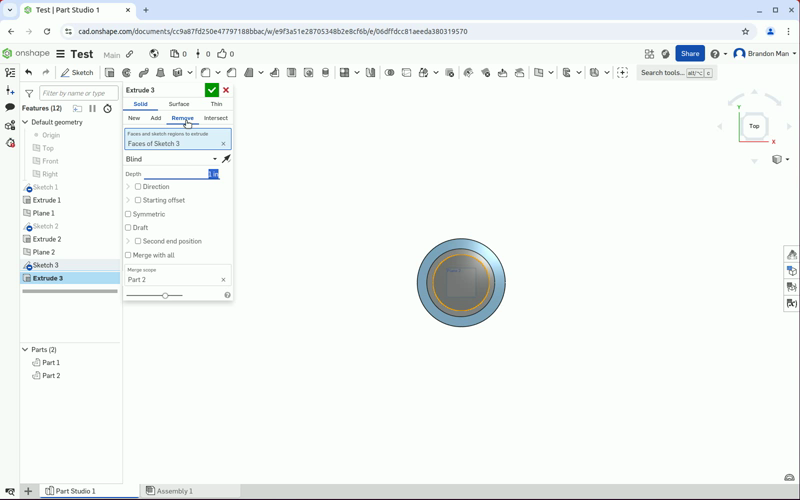
text(5.055)
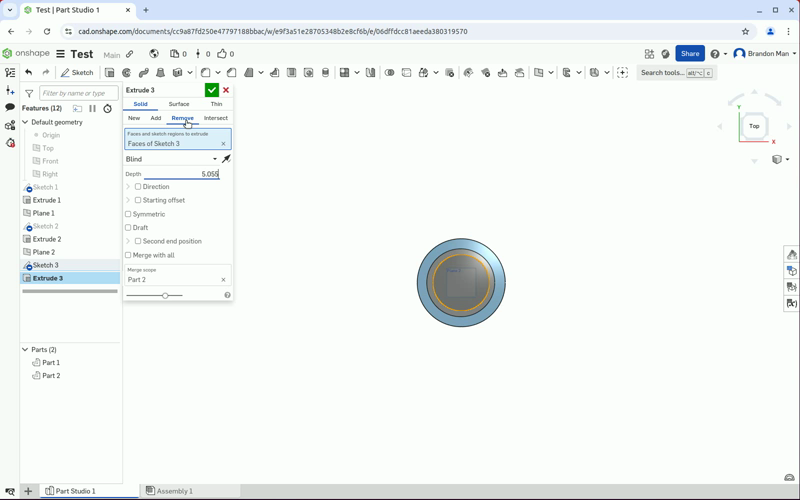
key(tab, 6)
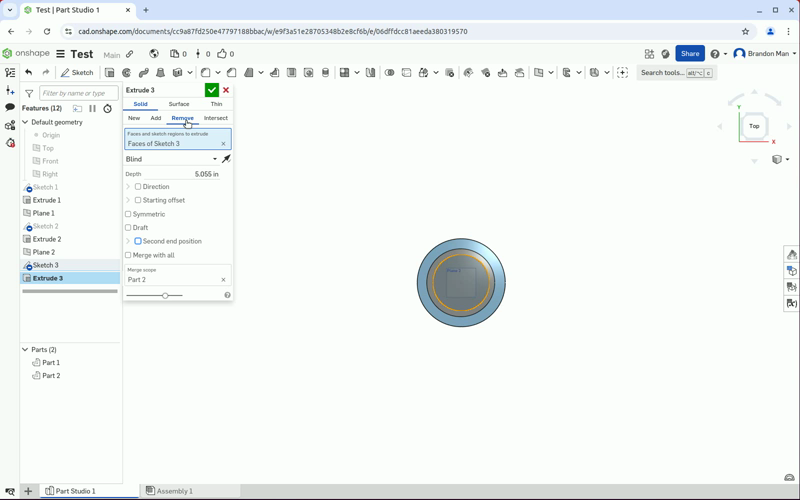
key(space)
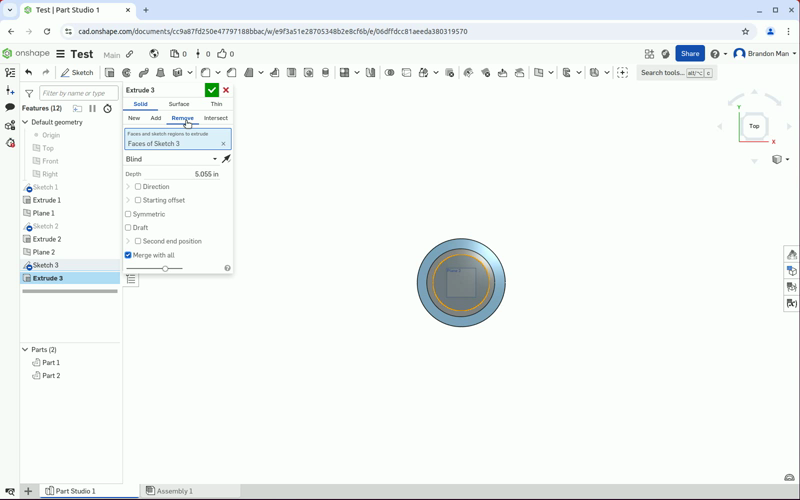
key(enter)
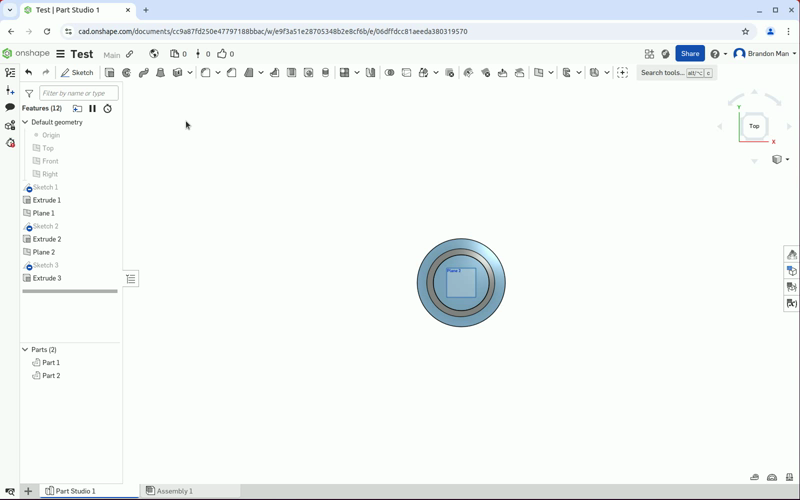
key(shift+h)
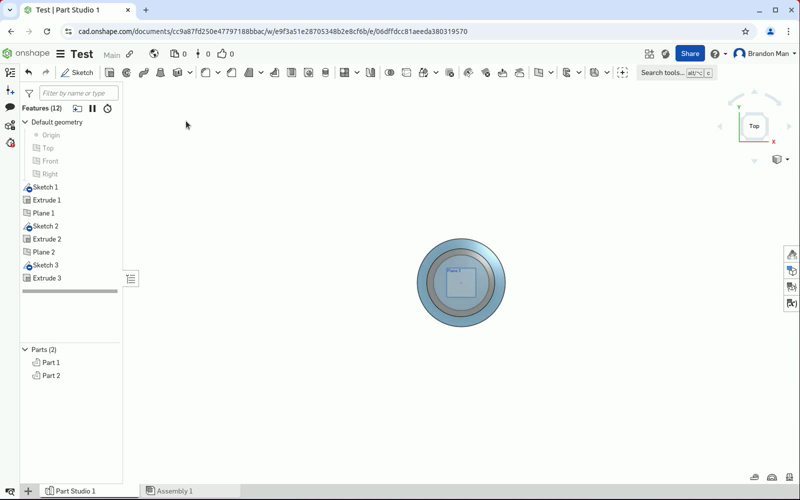
key(shift+h)
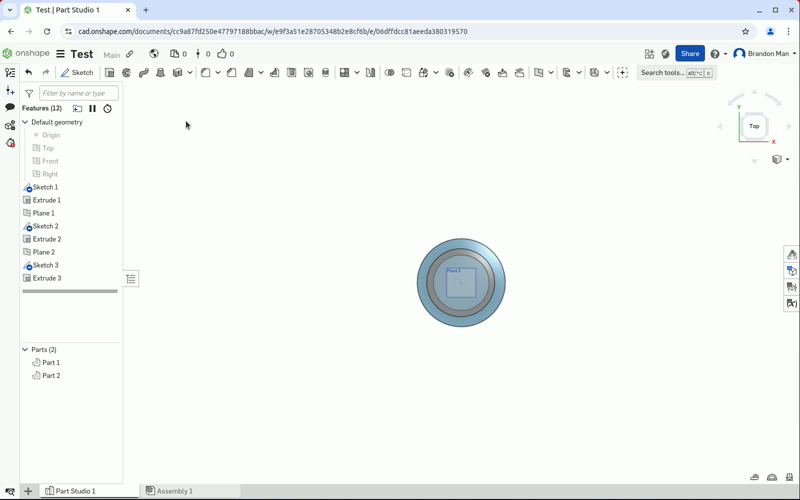
key(shift+7)
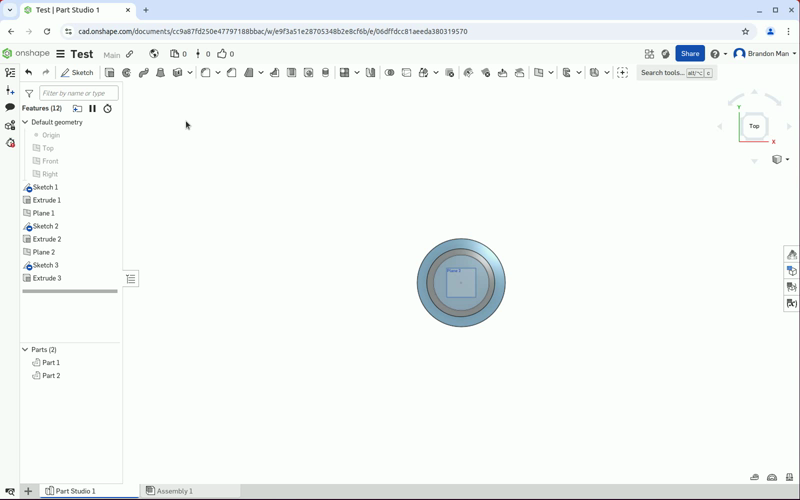
key(up, 3)
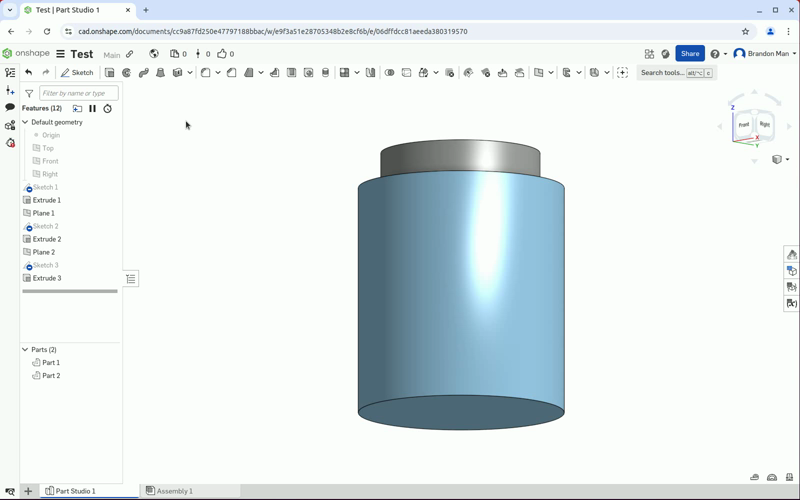
key(left, 3)
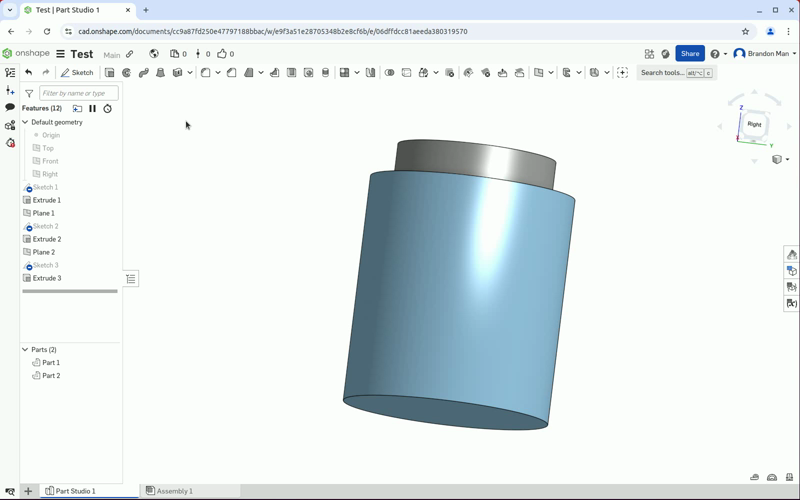
key(right, 3)
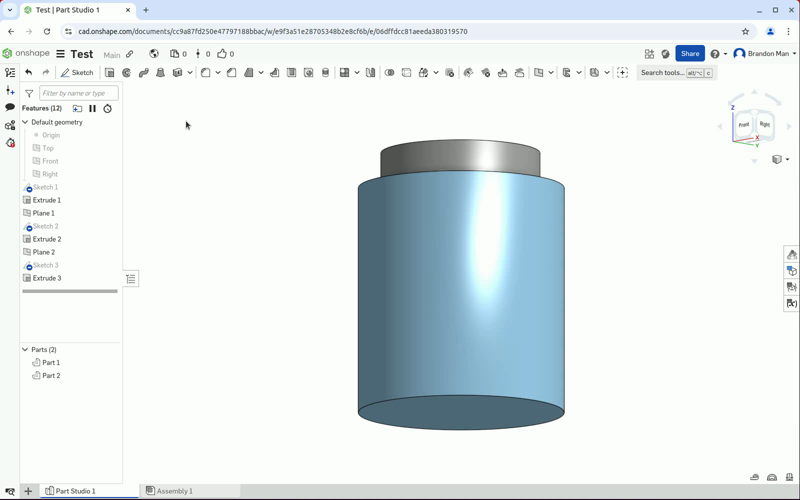
key(down, 3)
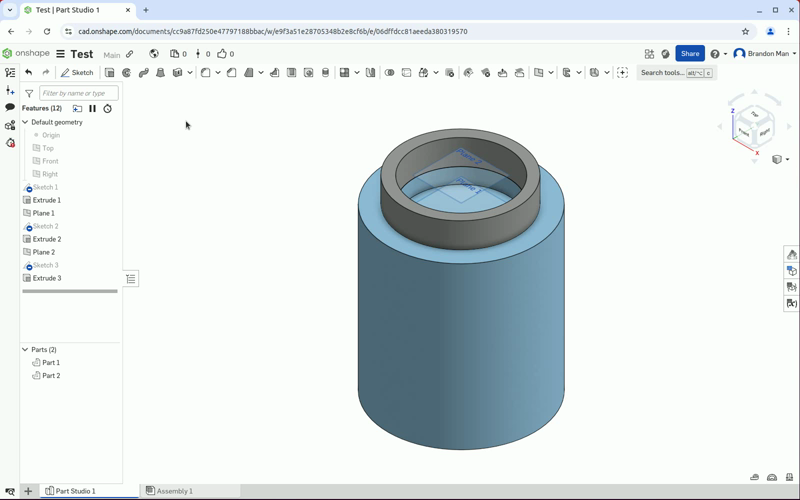
mouse_move(73, 189)
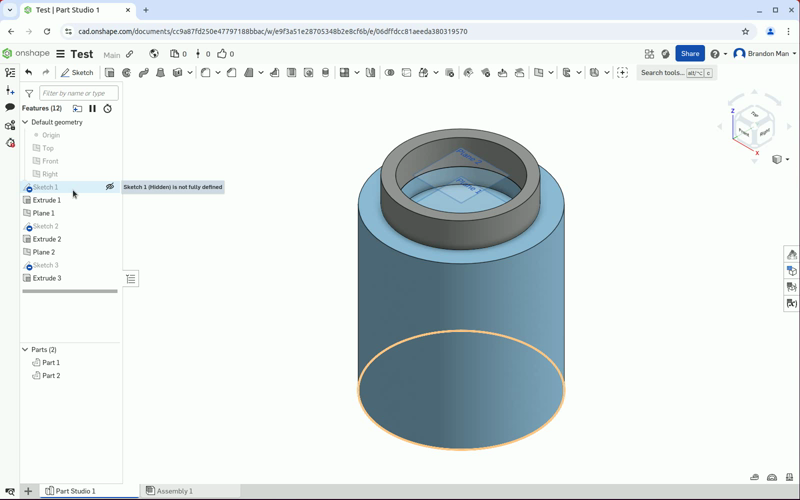
click(73, 189)